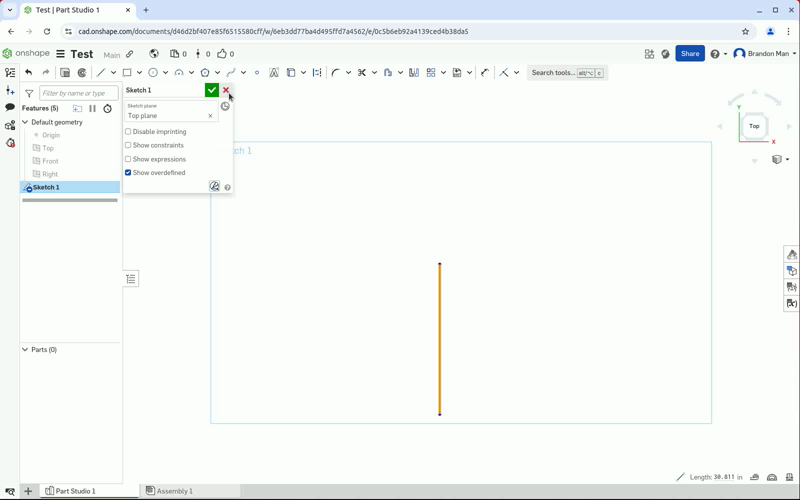
key(shift+h)
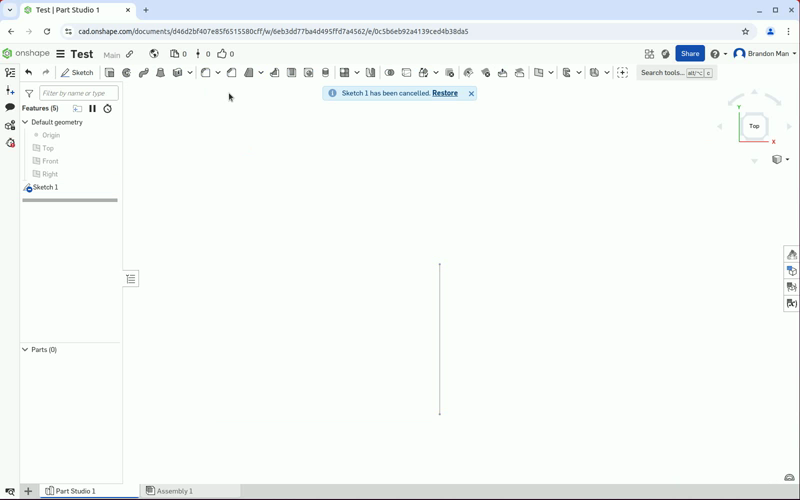
key(shift+s)
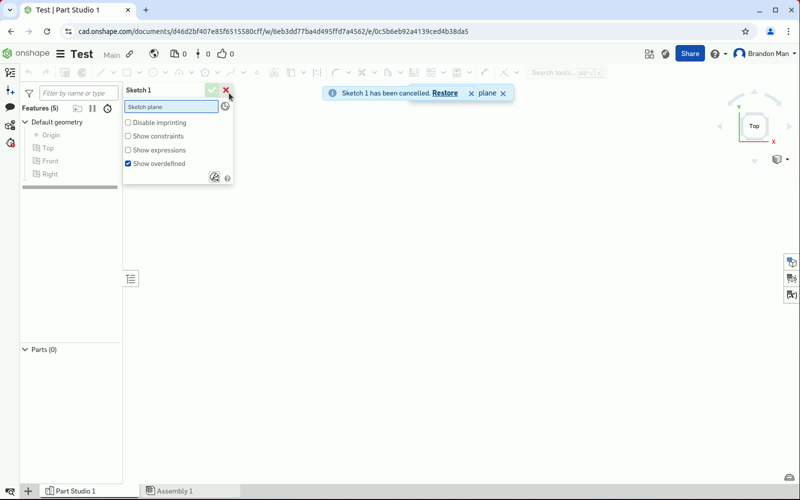
mouse_move(73, 150)
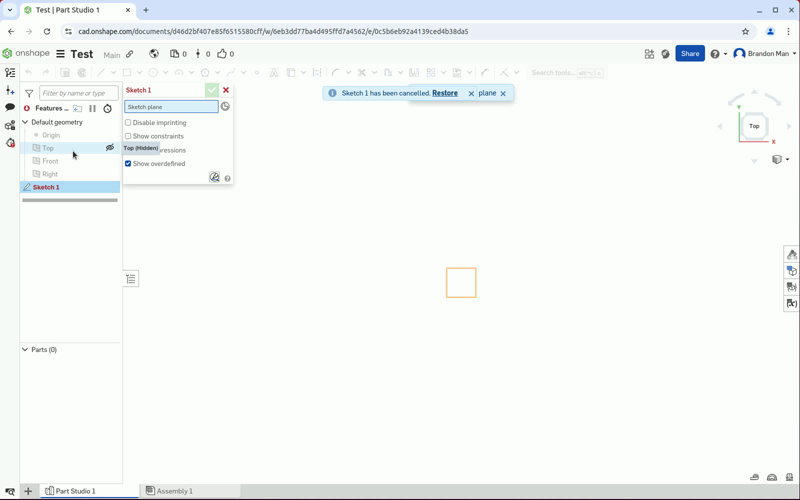
click(73, 150)
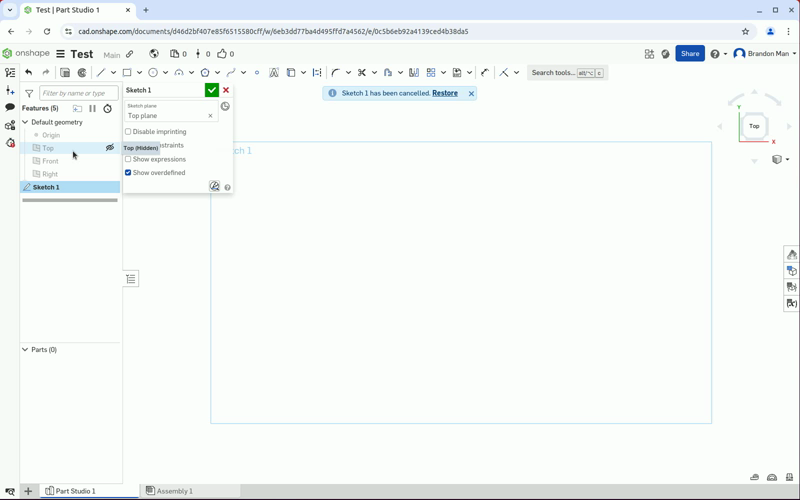
mouse_move(73, 352)
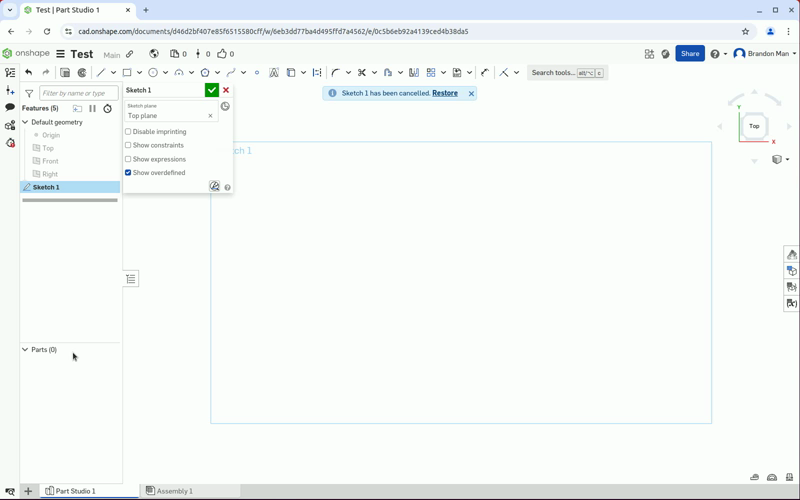
key(y)
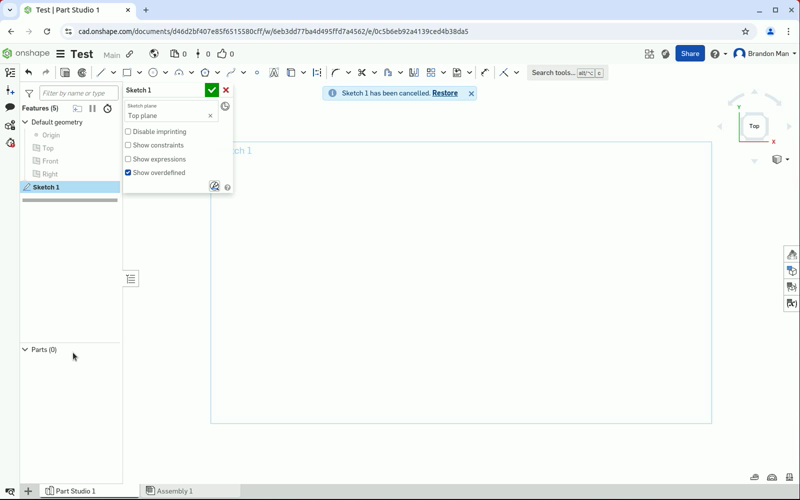
key(l)
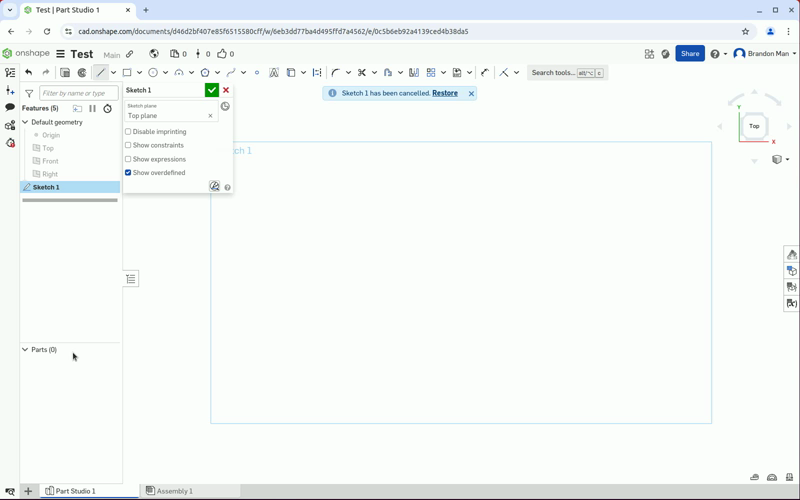
key_down(shift)
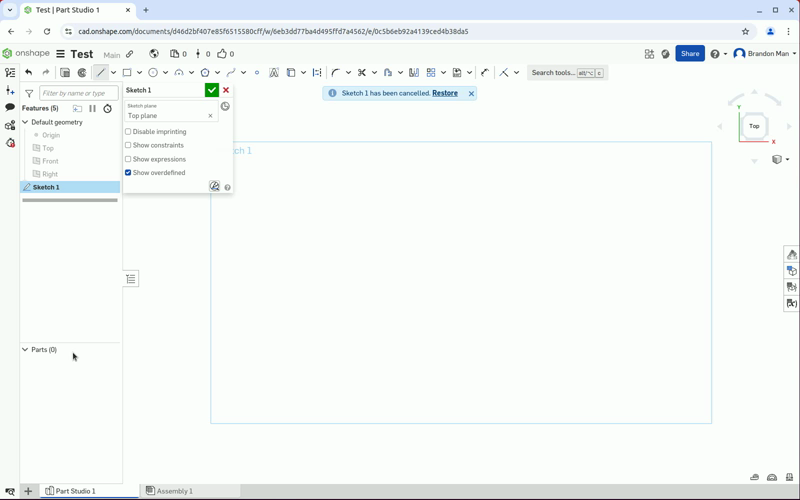
mouse_move(348, 282)
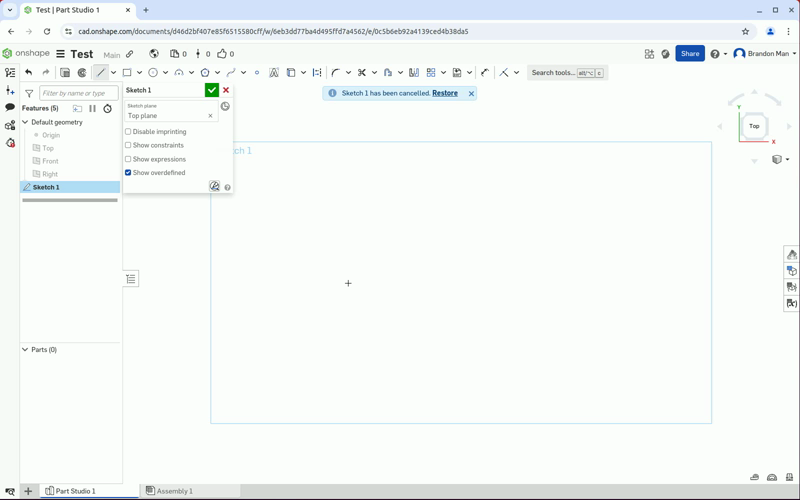
click(348, 282)
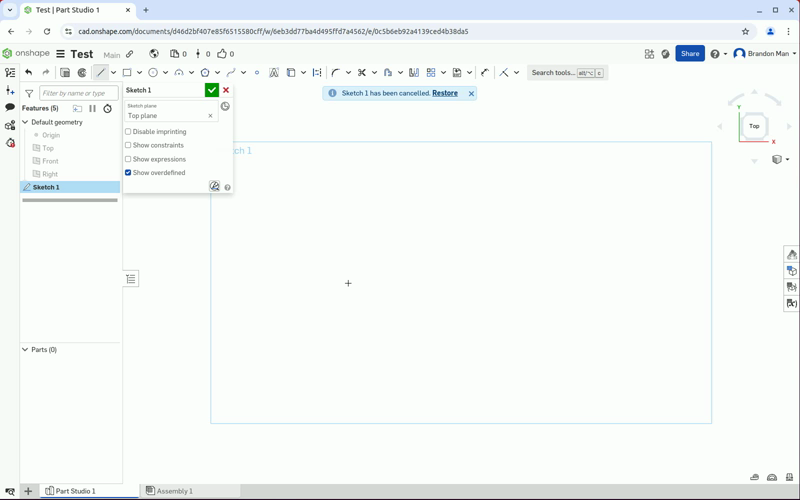
key_up(shift)
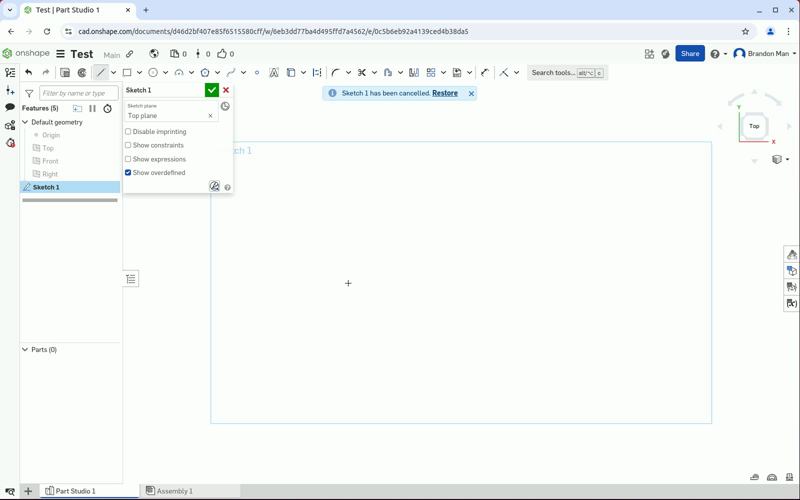
key_down(shift)
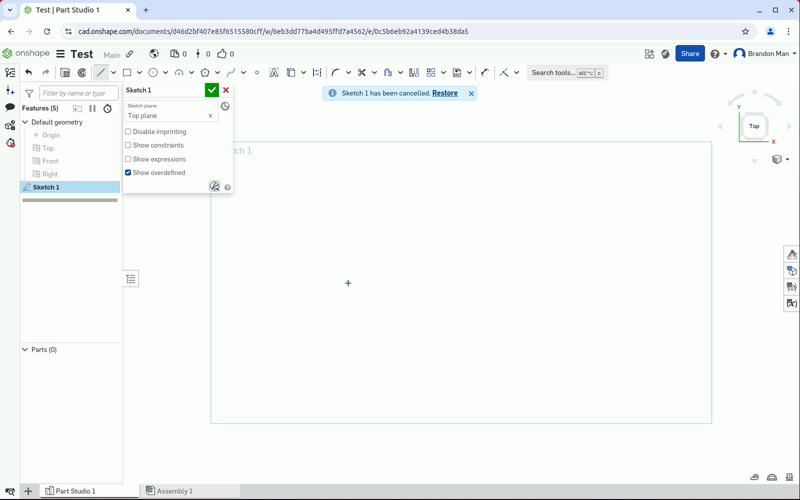
mouse_move(565, 282)
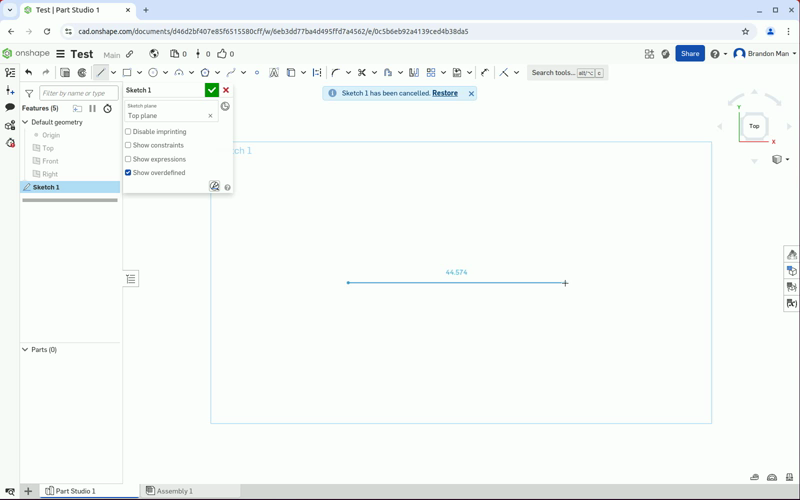
click(565, 282)
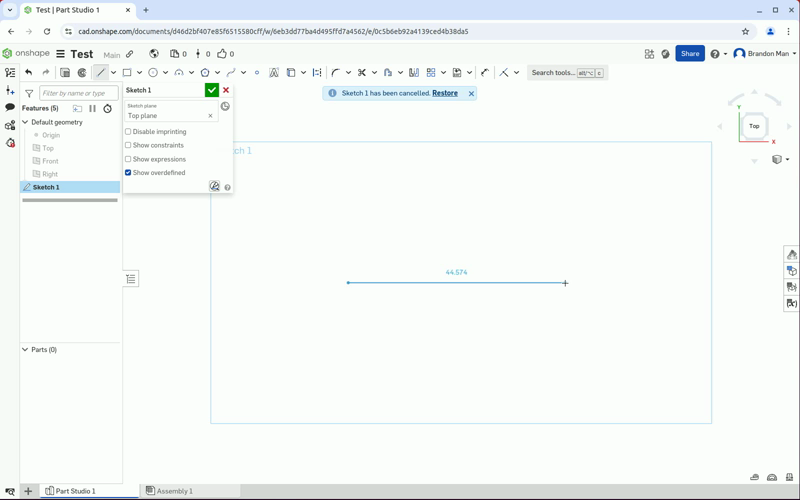
key_up(shift)
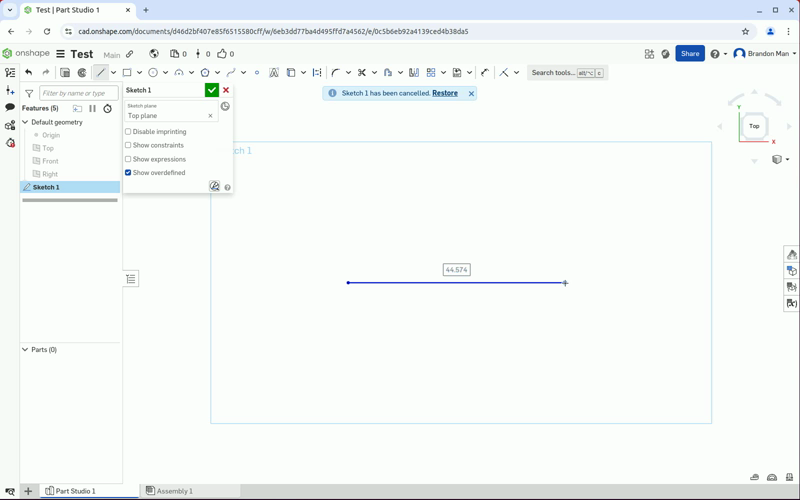
key(esc)
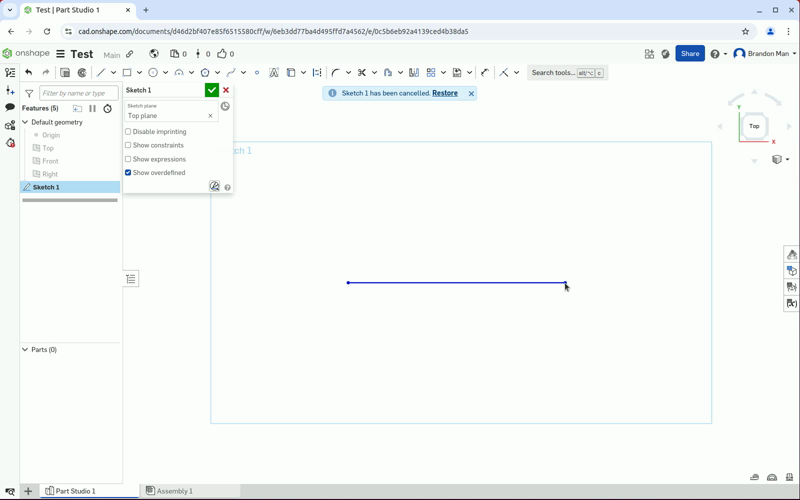
key(a)
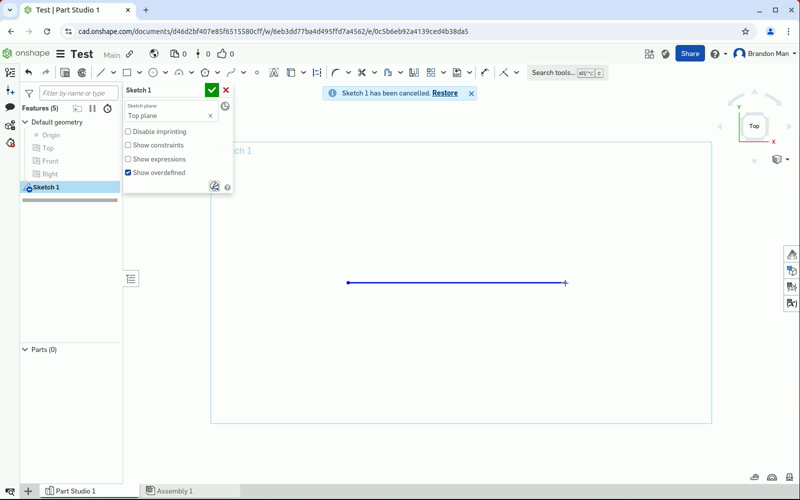
mouse_move(565, 282)
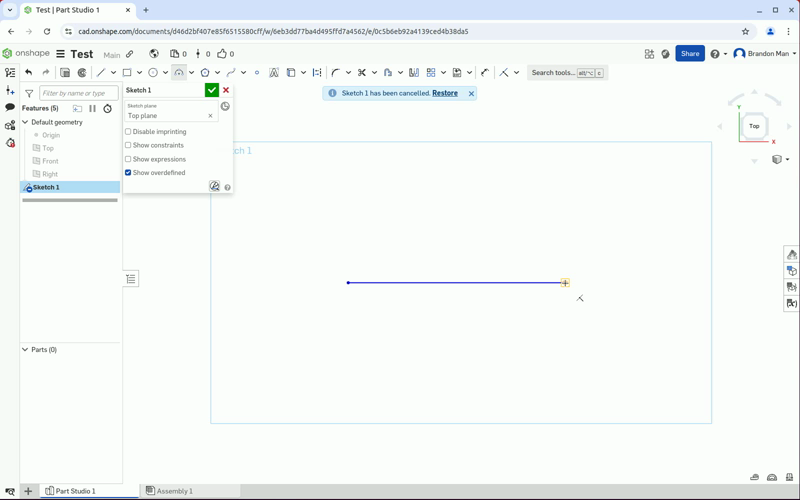
click(565, 282)
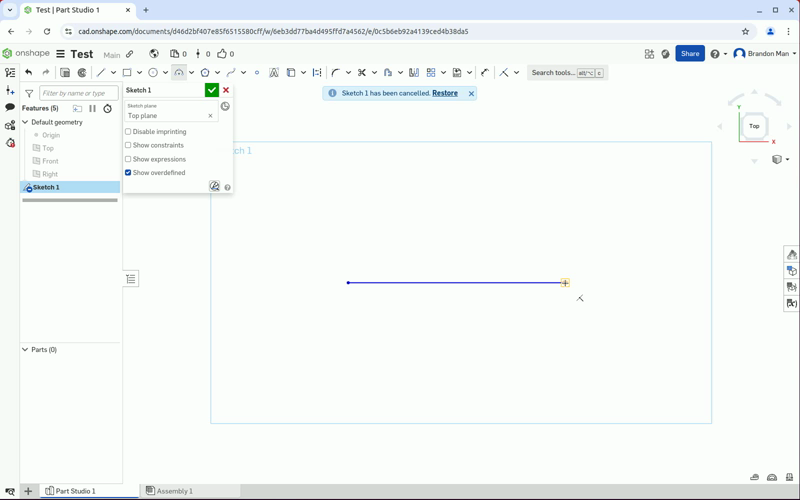
key_down(shift)
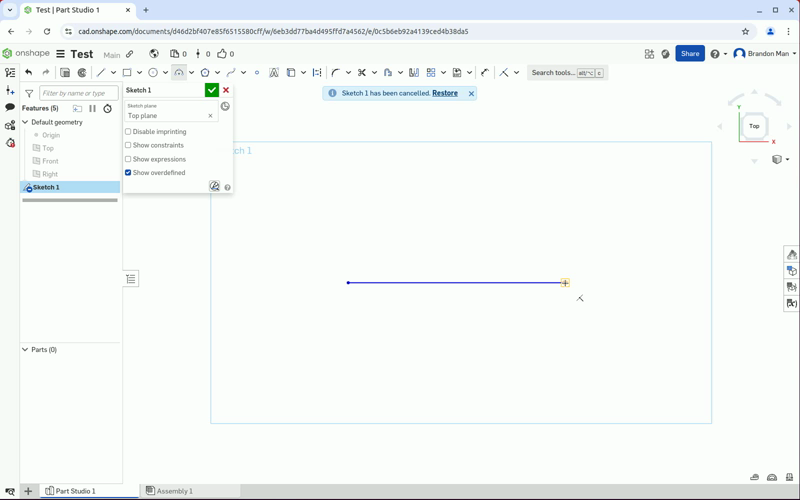
mouse_move(569, 259)
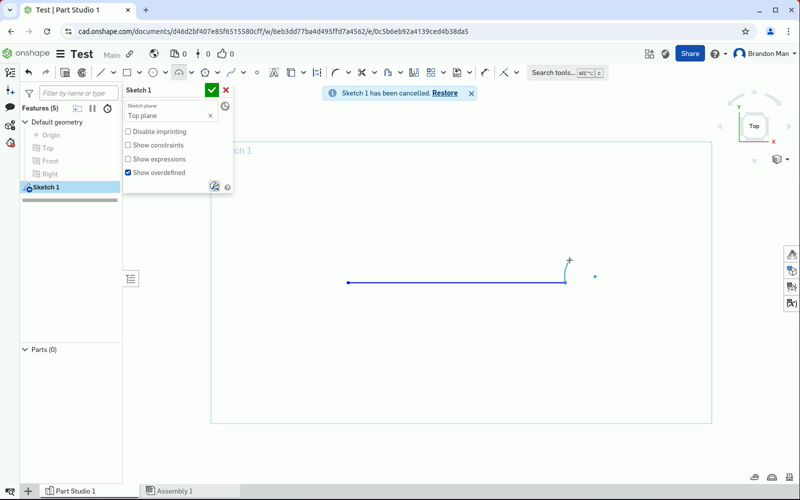
click(569, 259)
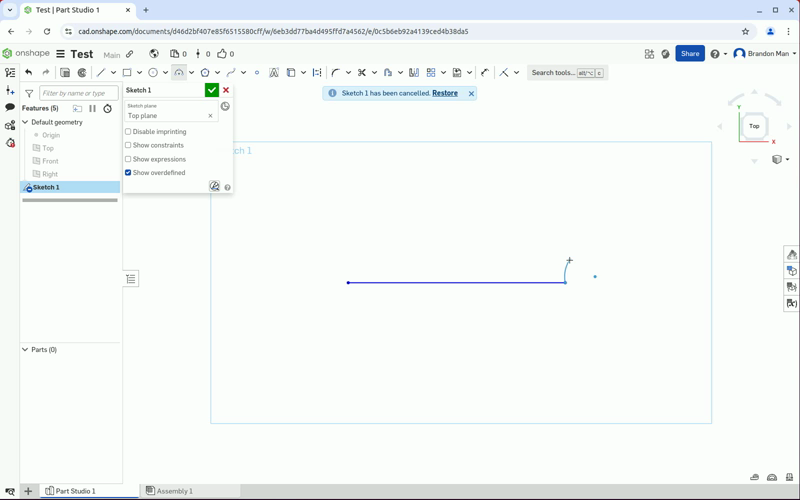
mouse_move(568, 271)
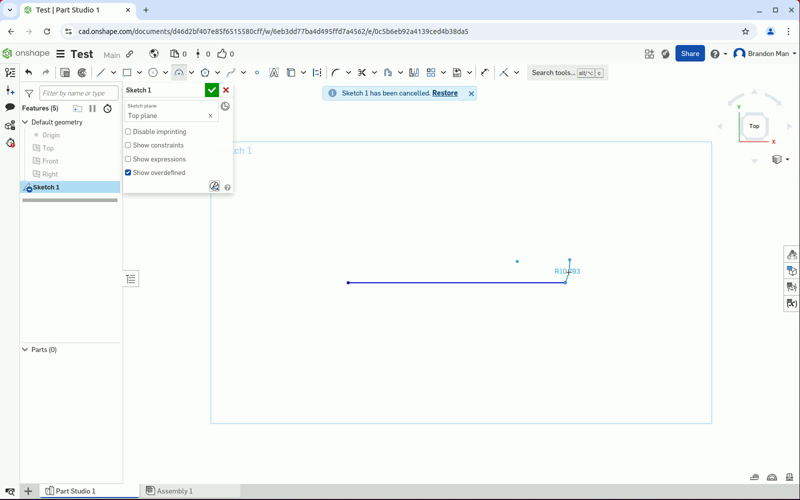
click(568, 271)
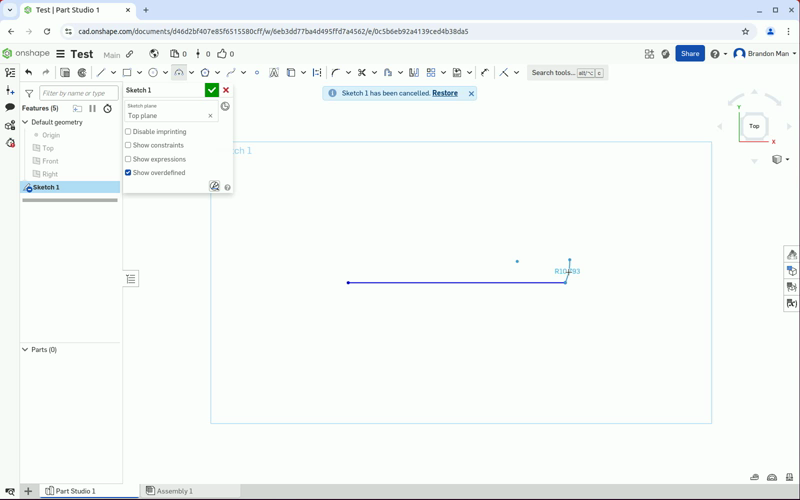
key_up(shift)
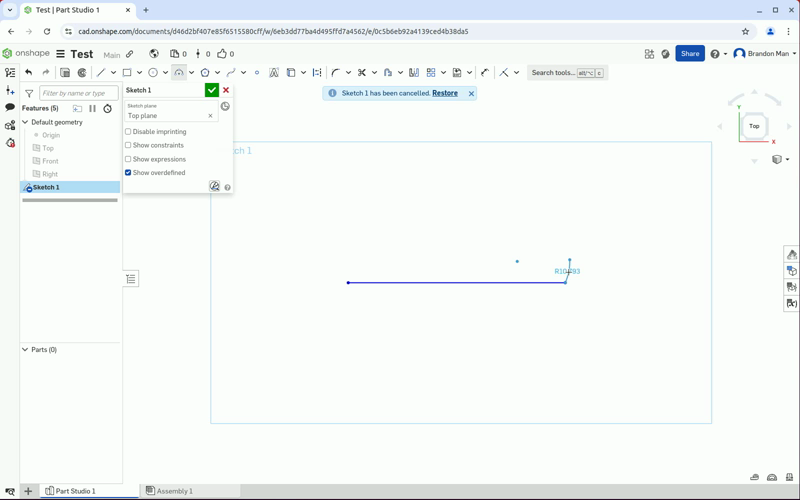
key(esc)
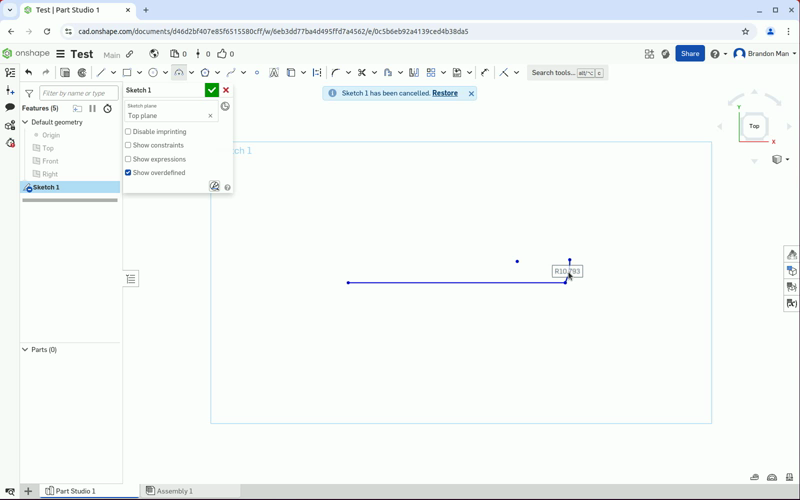
key(l)
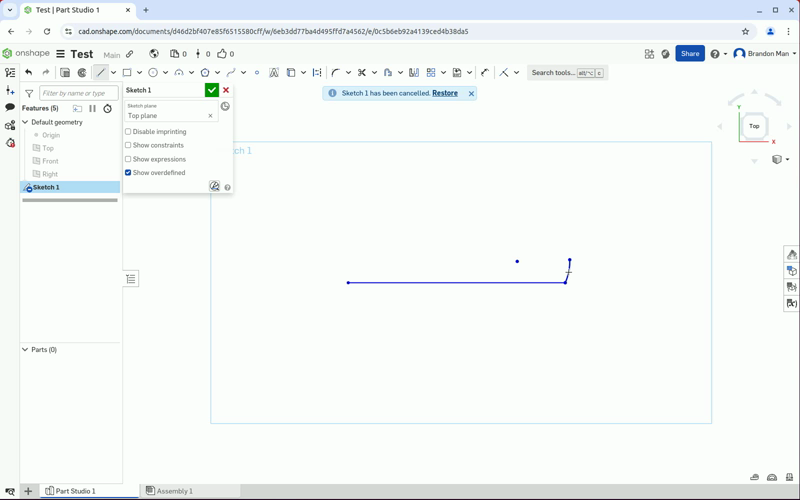
mouse_move(569, 259)
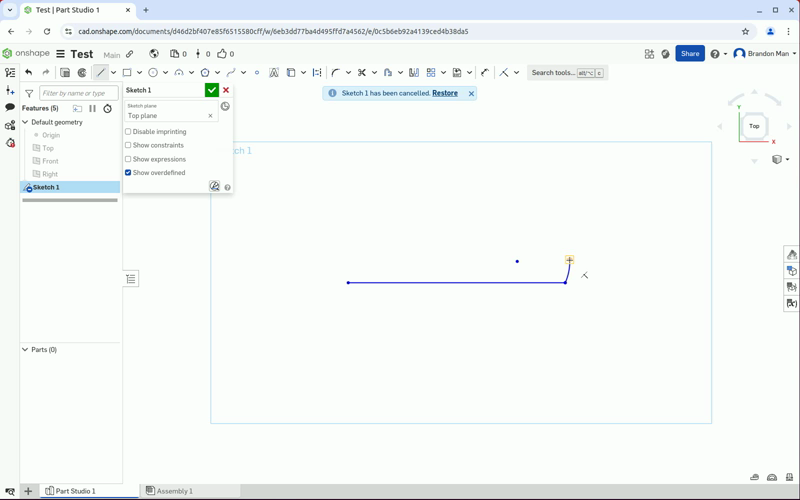
click(569, 259)
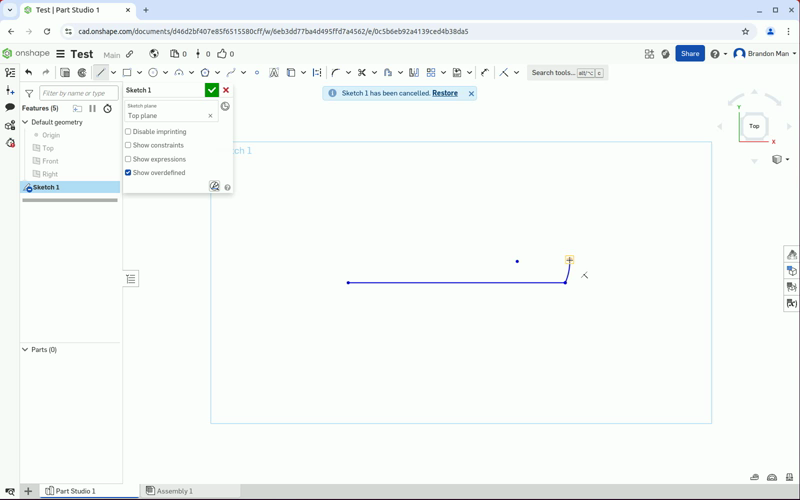
key_down(shift)
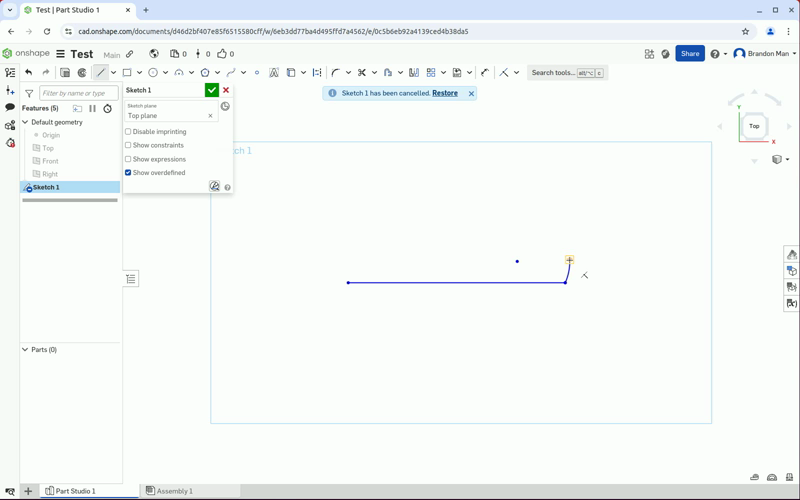
mouse_move(406, 196)
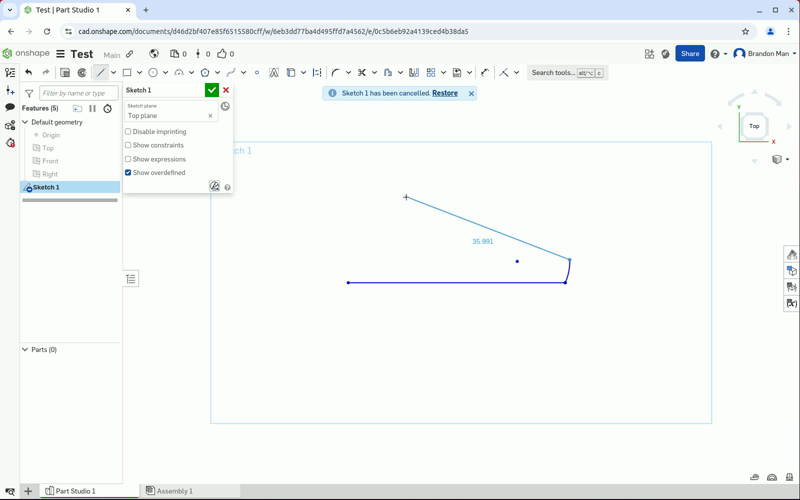
click(406, 196)
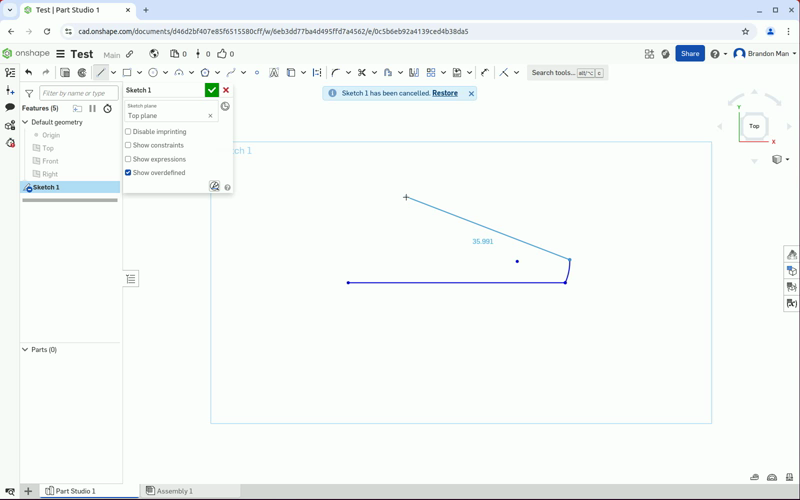
key_up(shift)
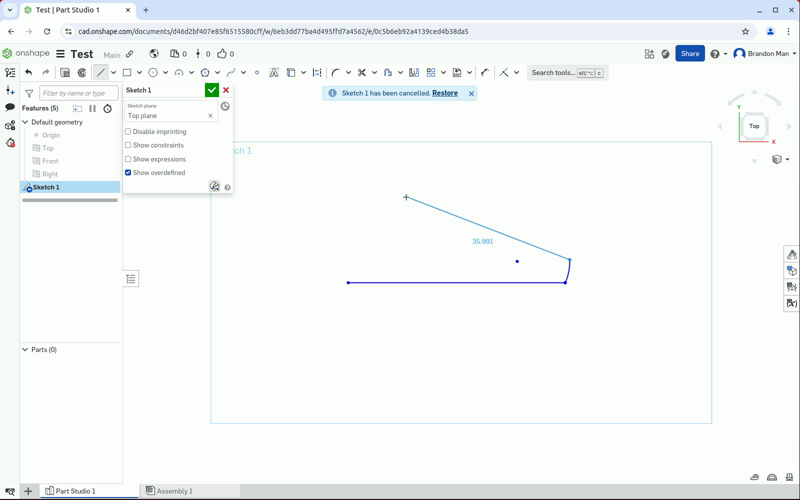
key(esc)
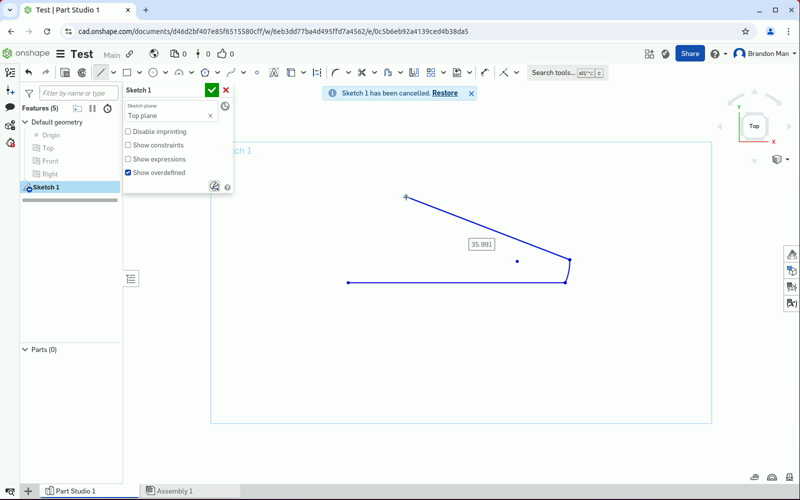
key(a)
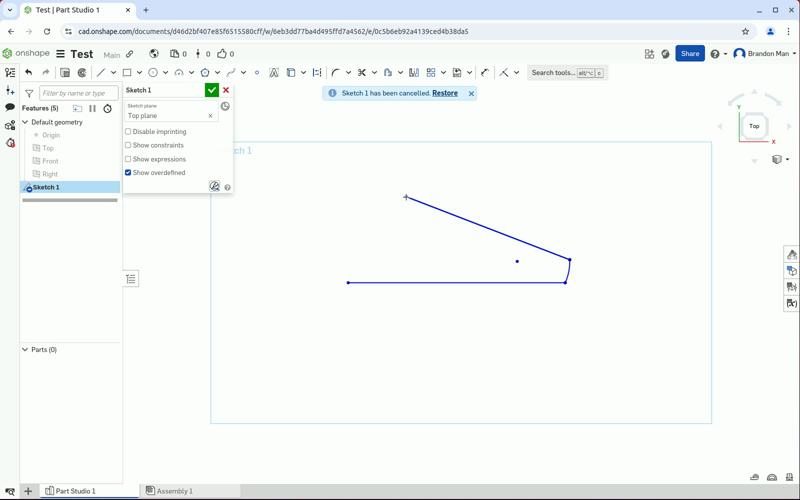
mouse_move(406, 196)
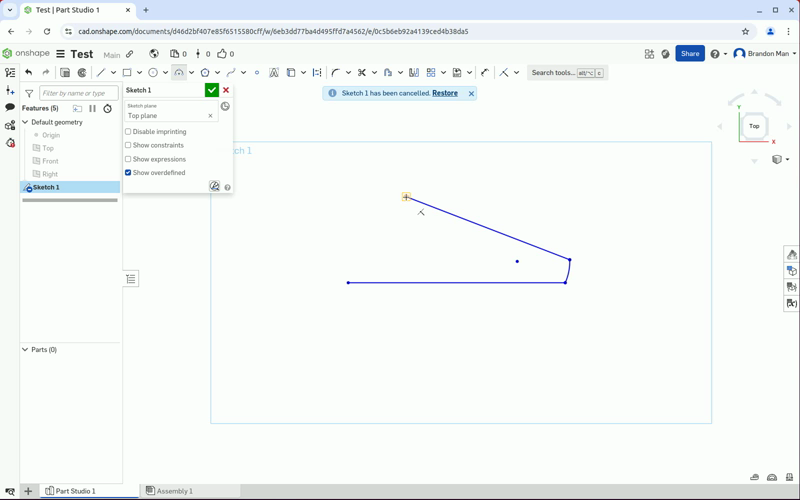
click(406, 196)
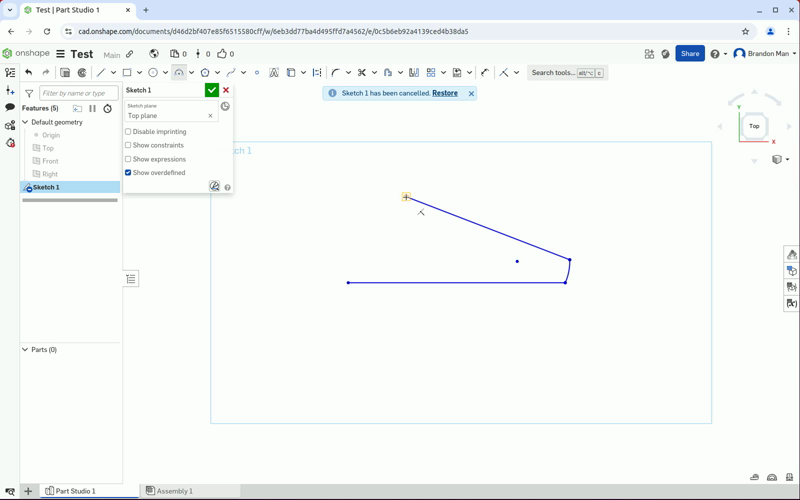
key_down(shift)
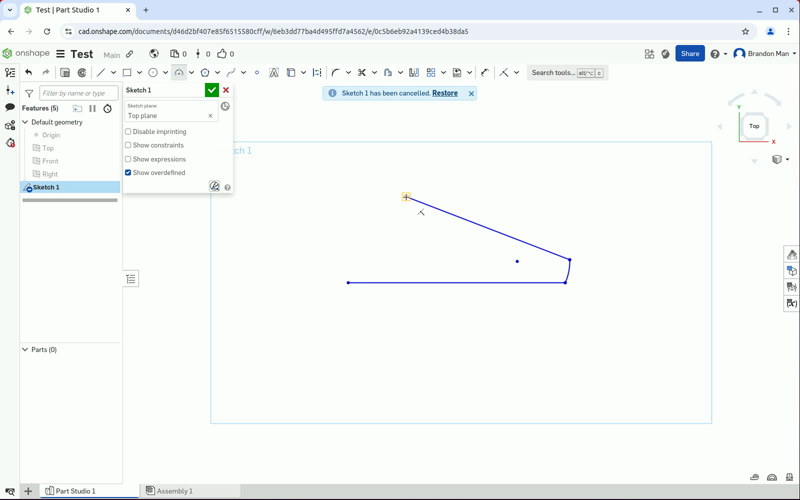
mouse_move(348, 236)
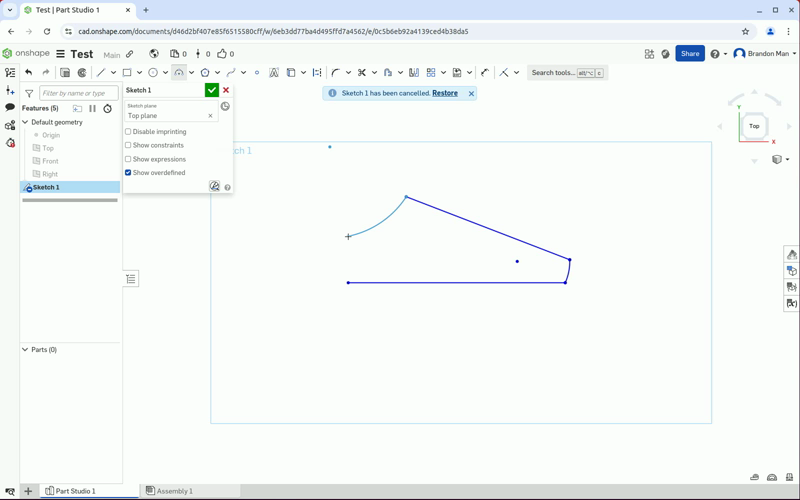
click(348, 236)
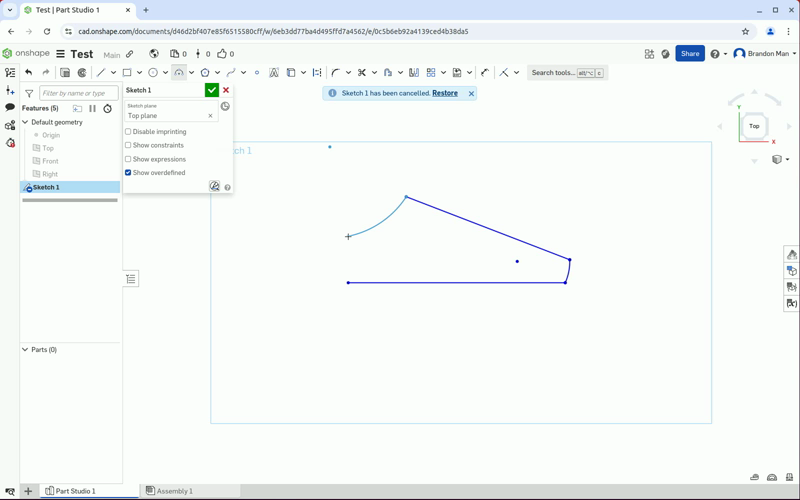
mouse_move(383, 225)
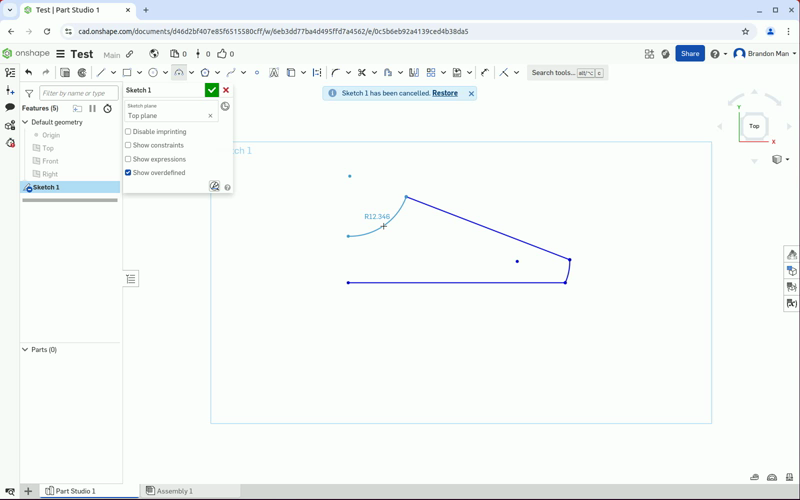
click(383, 225)
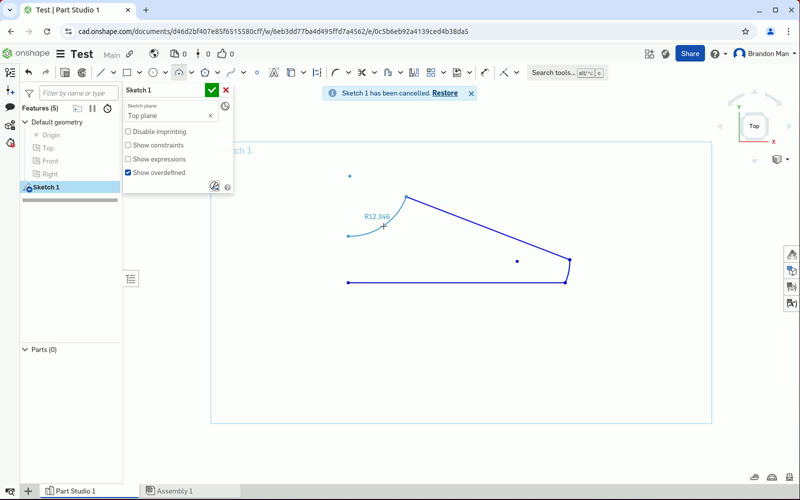
key_up(shift)
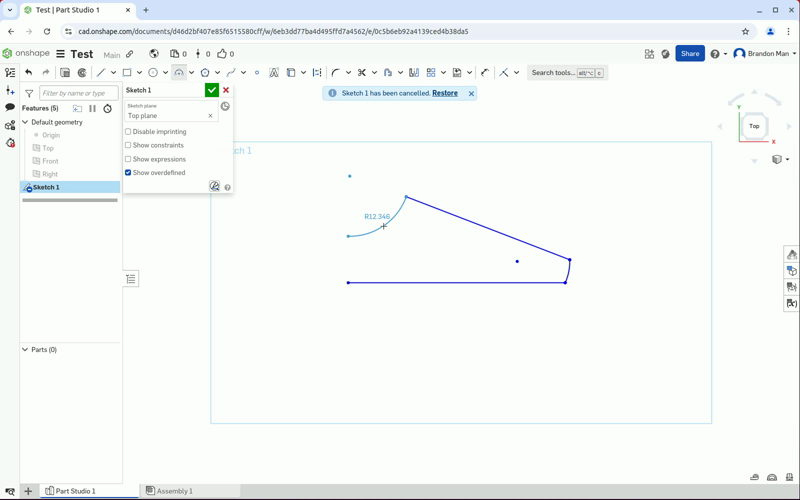
key(esc)
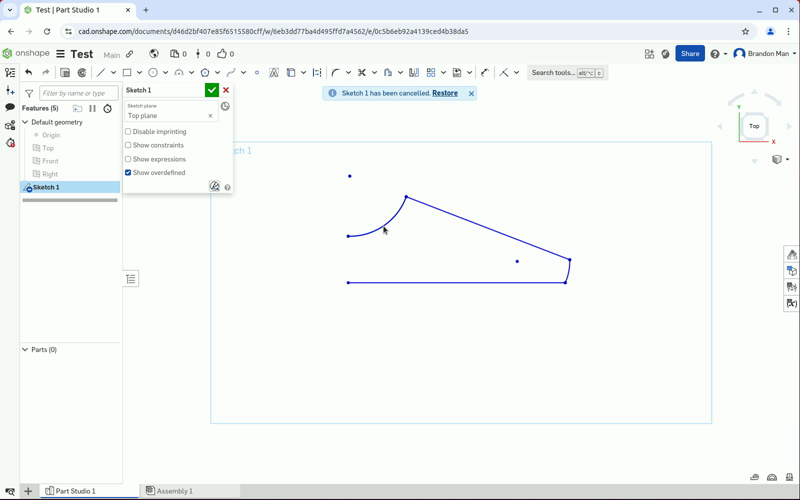
key(l)
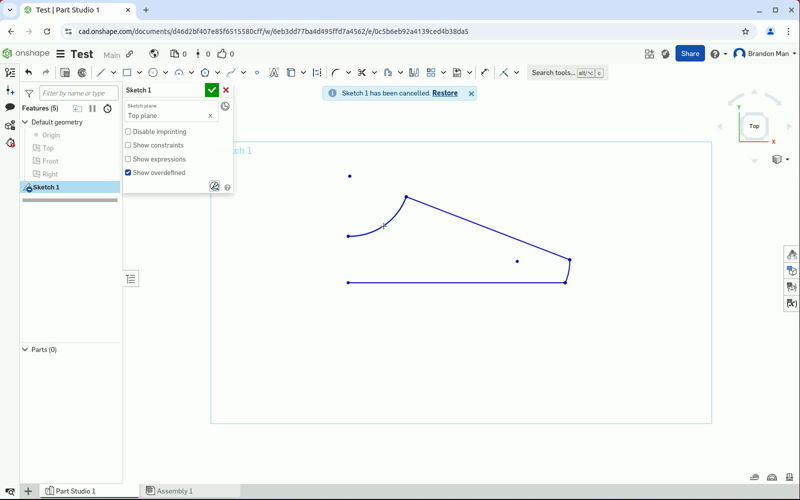
mouse_move(348, 236)
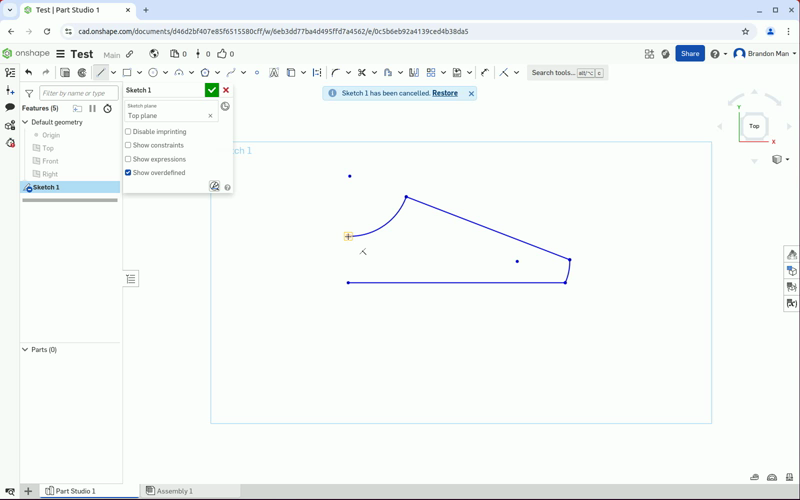
click(348, 236)
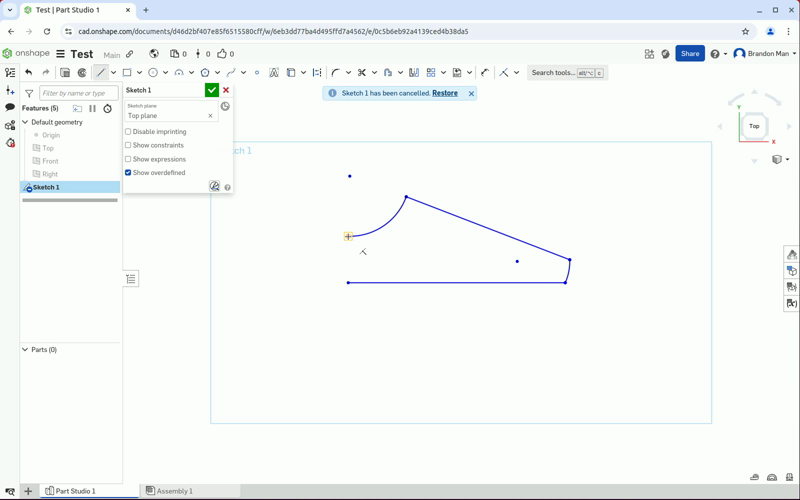
mouse_move(378, 236)
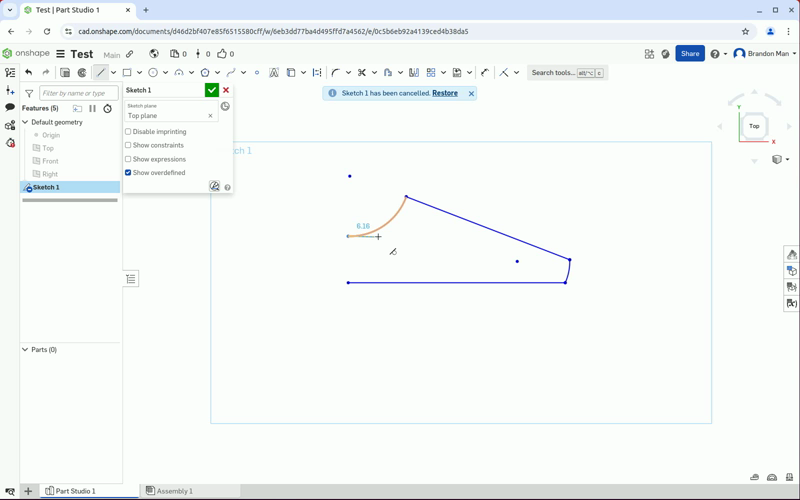
key_down(shift)
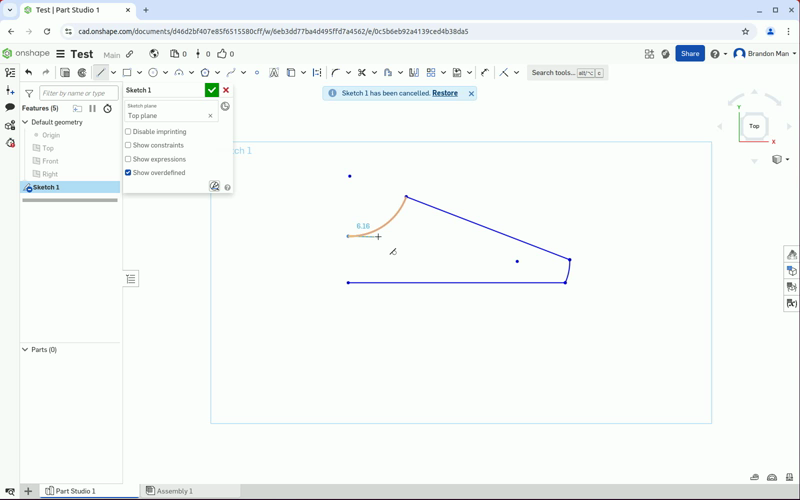
mouse_move(348, 282)
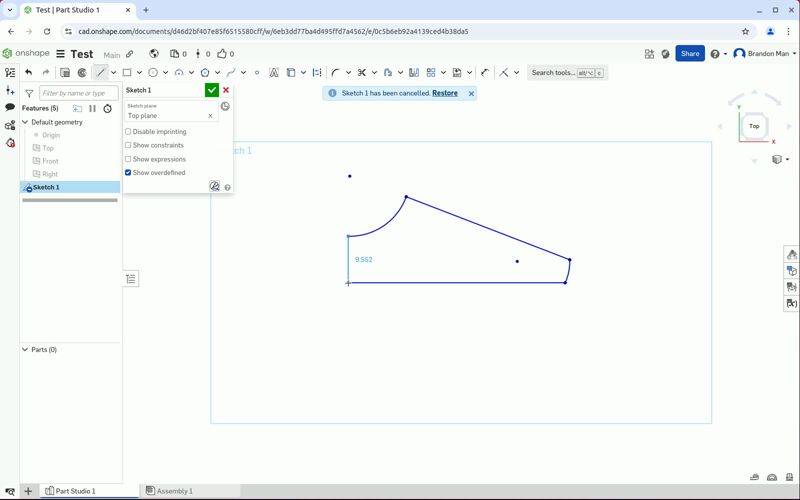
key_up(shift)
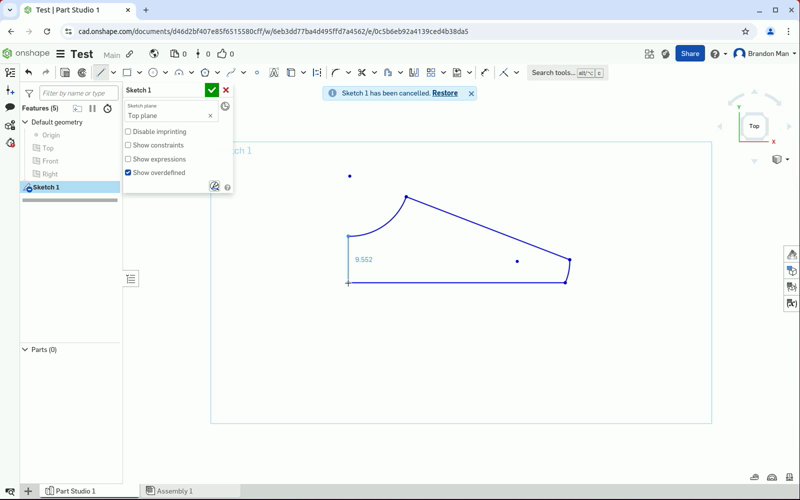
click(348, 282)
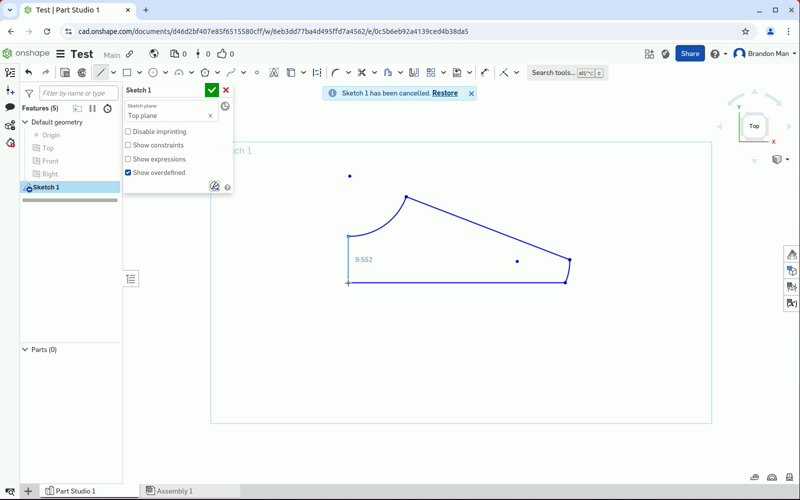
key(esc)
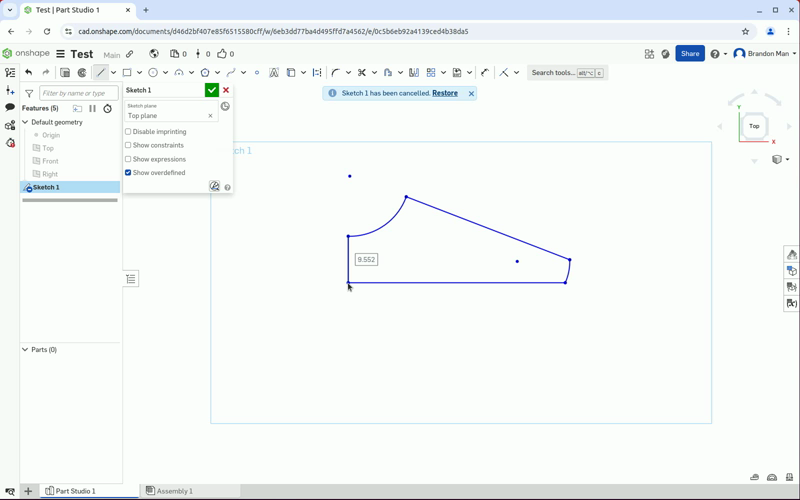
mouse_move(445, 268)
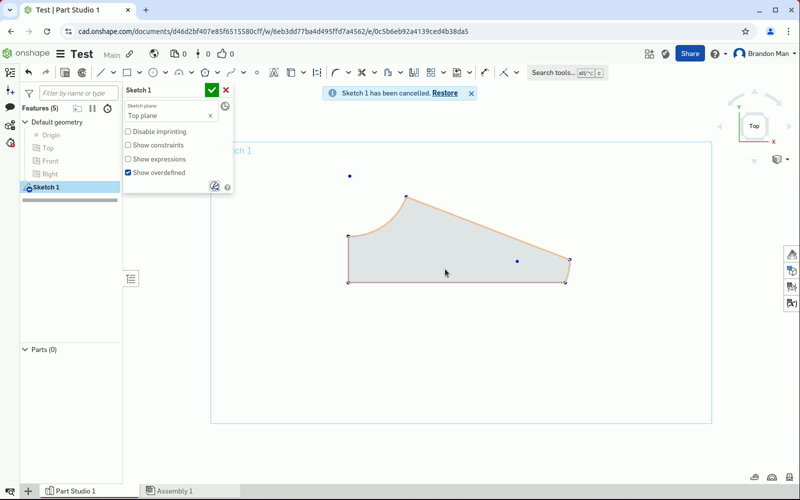
click(445, 268)
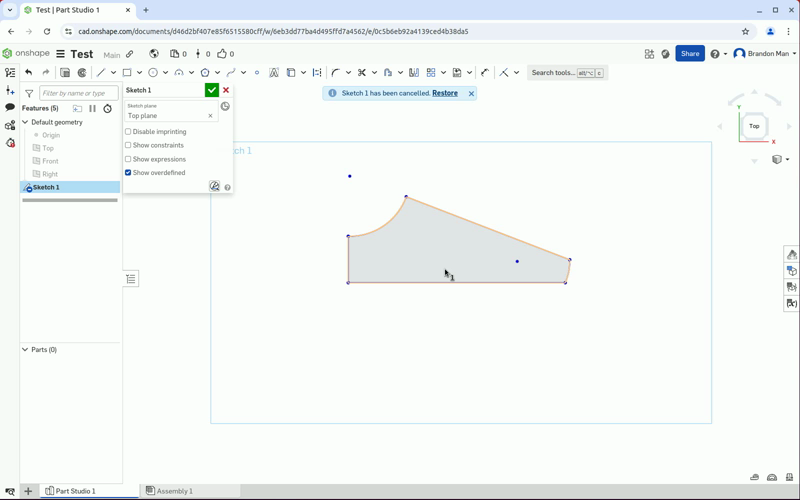
mouse_move(73, 352)
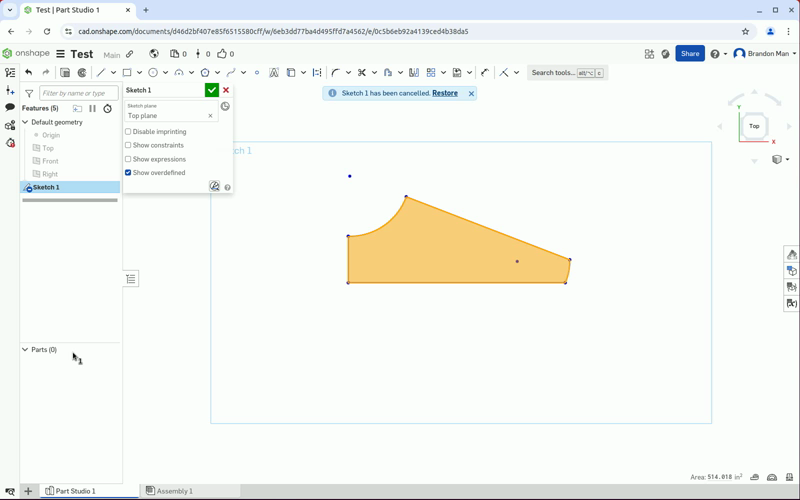
key(shift+y)
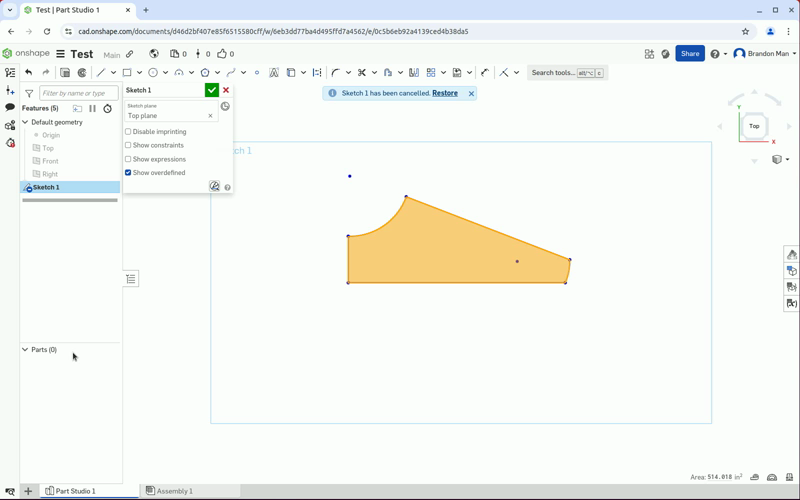
key(shift+e)
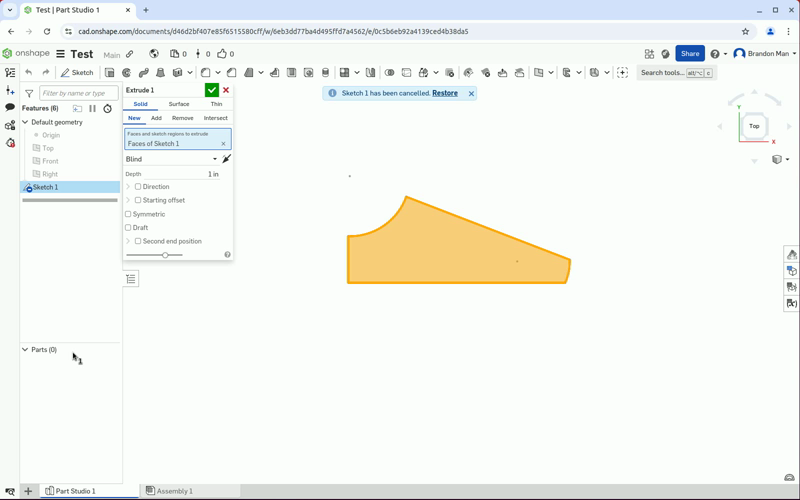
mouse_move(143, 106)
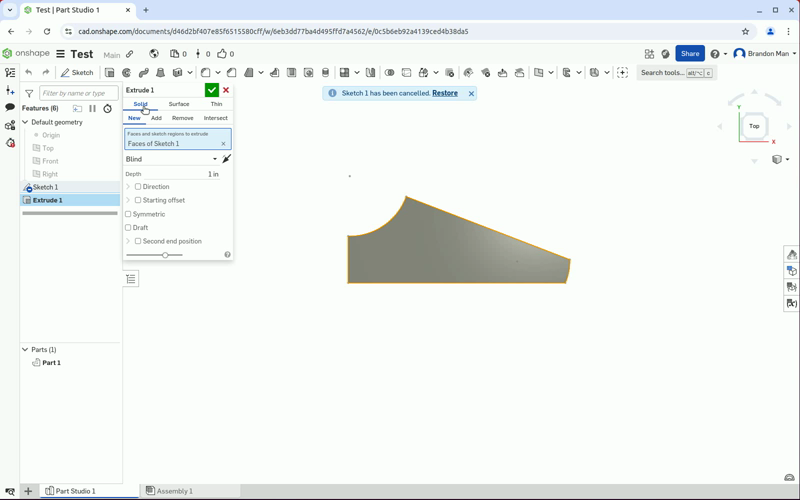
click(143, 106)
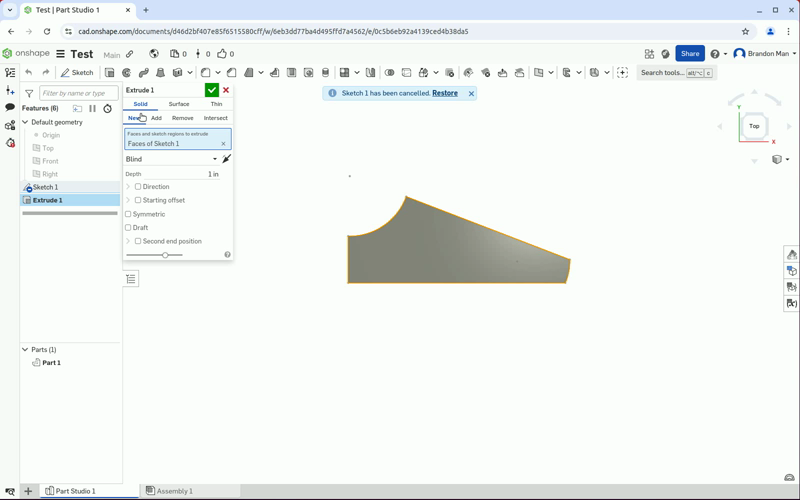
mouse_move(137, 120)
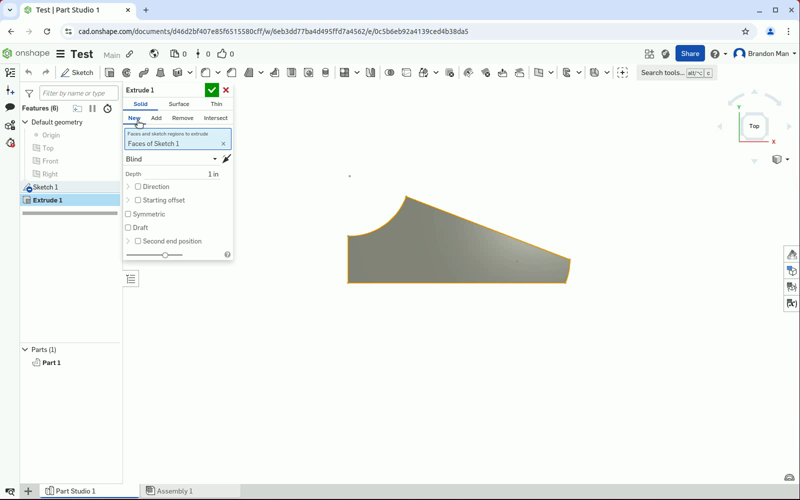
click(137, 120)
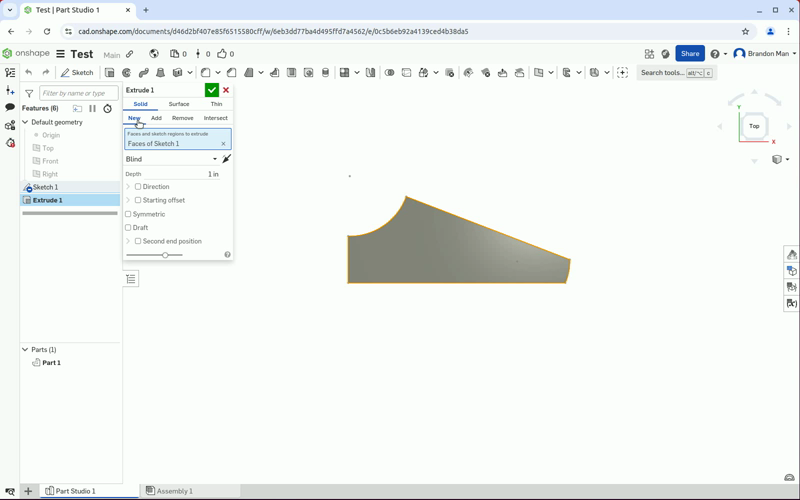
key(tab, 4)
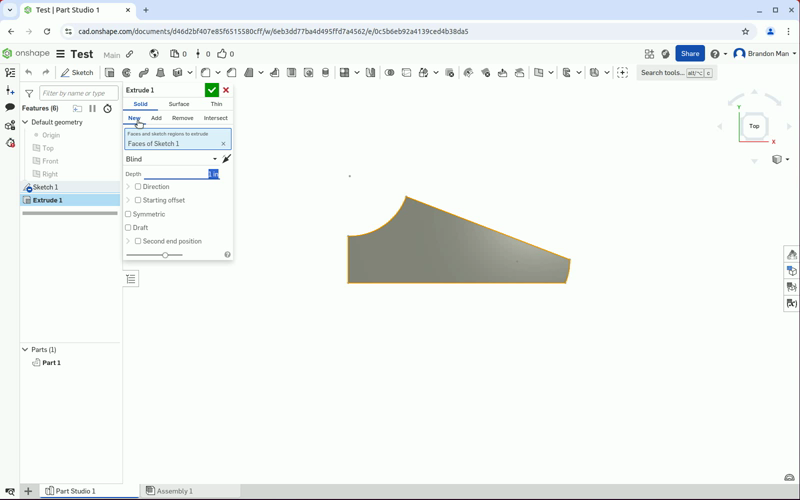
text(6.499)
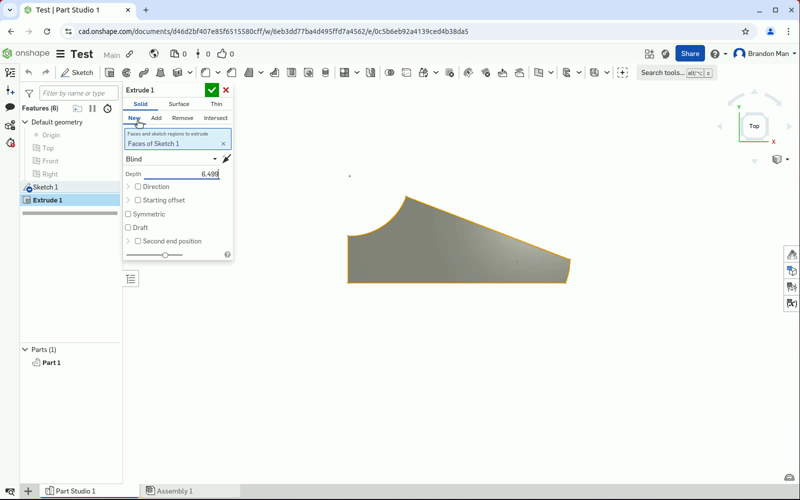
key(enter)
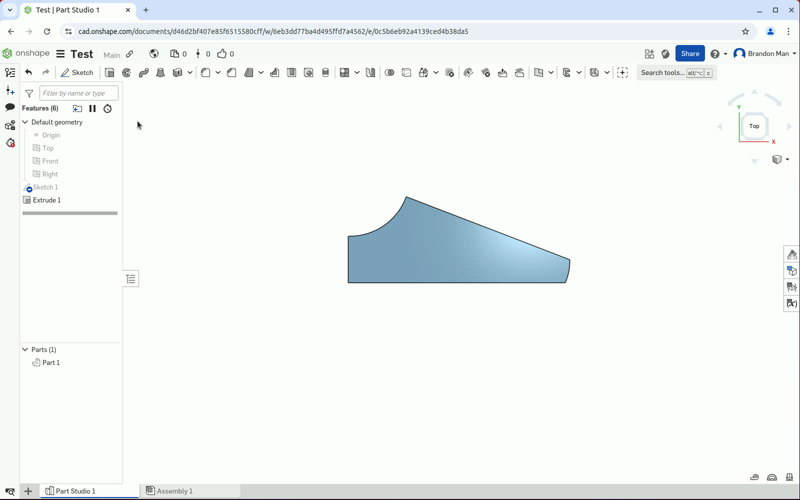
key(shift+h)
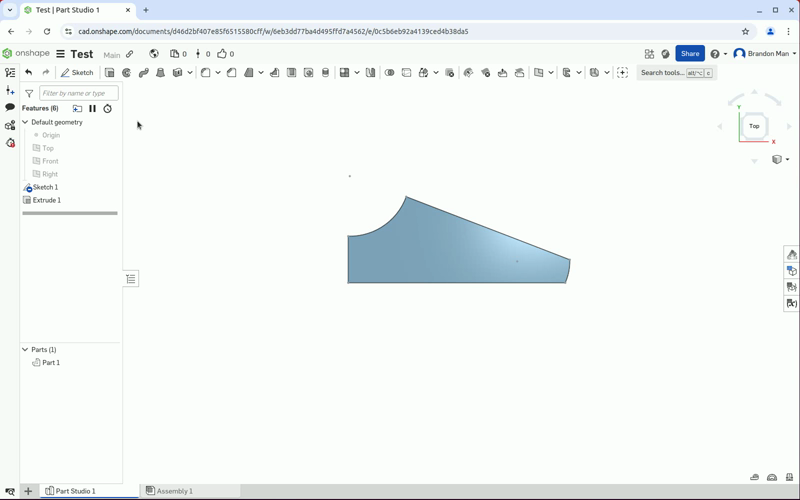
key(shift+h)
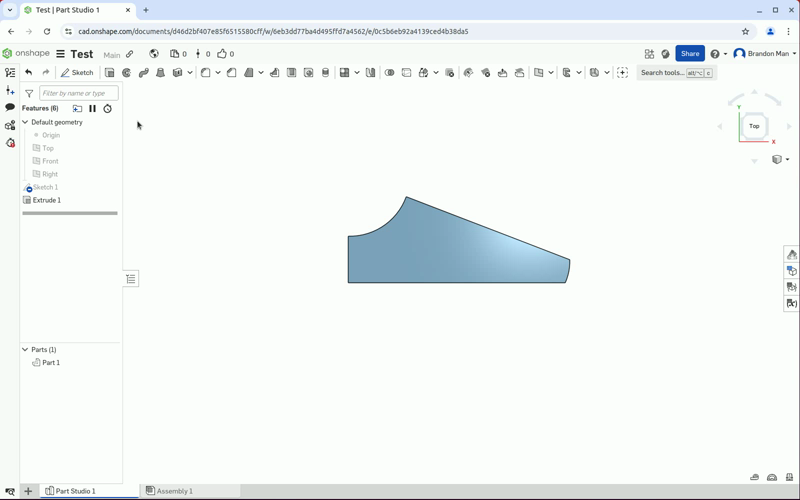
mouse_move(73, 189)
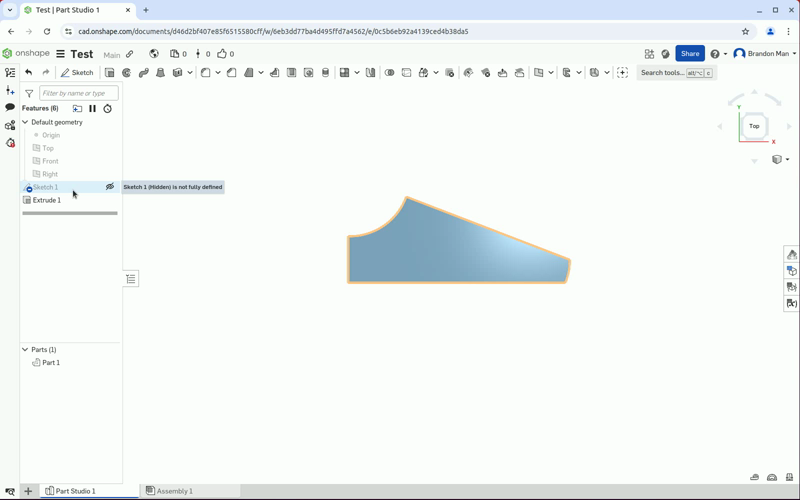
click(73, 189)
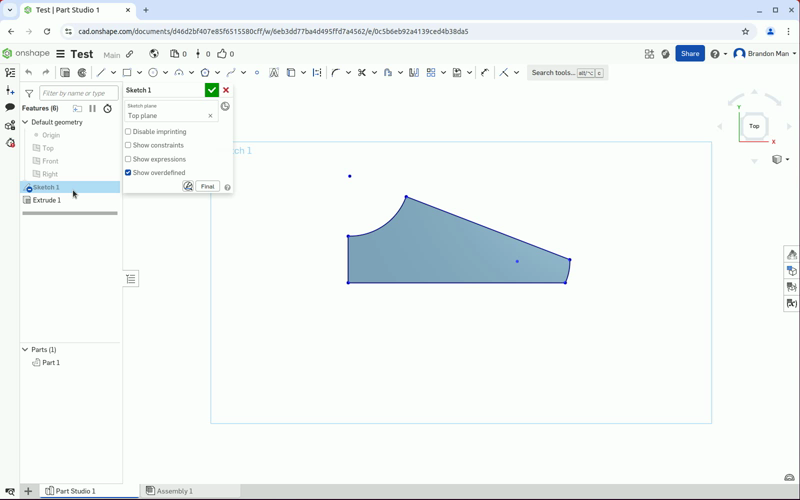
mouse_move(229, 92)
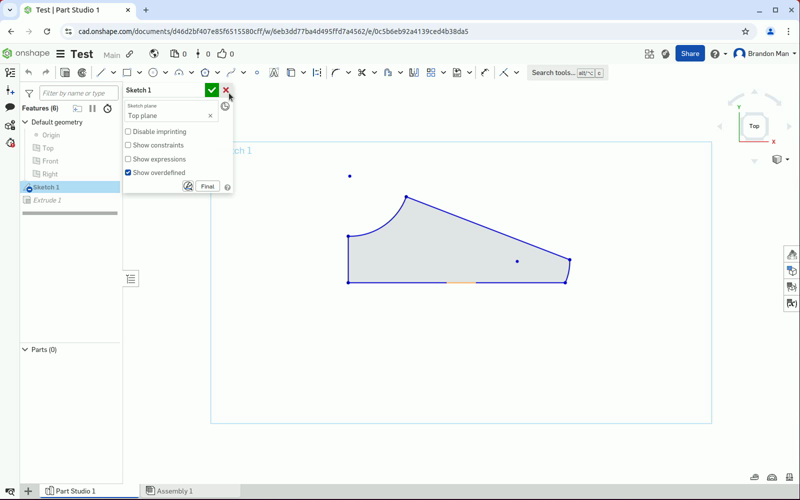
click(229, 92)
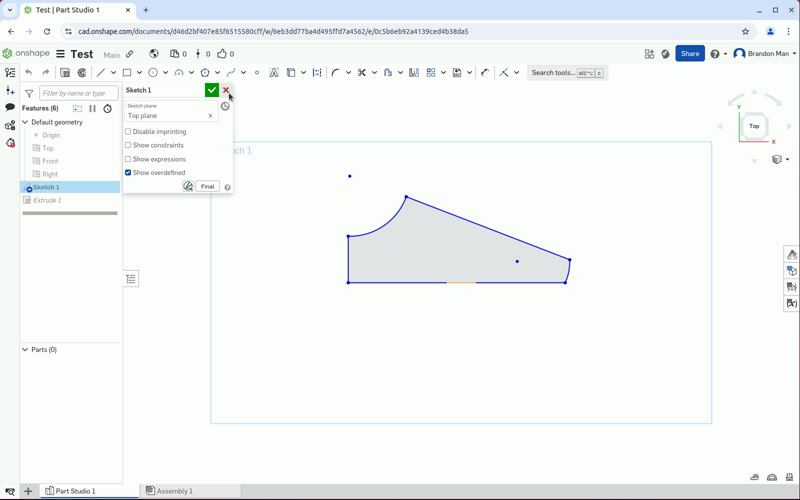
key(shift+s)
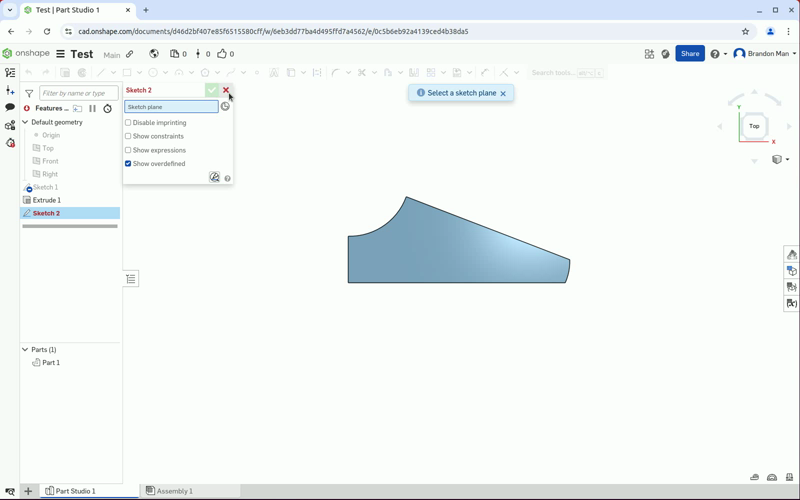
mouse_move(73, 150)
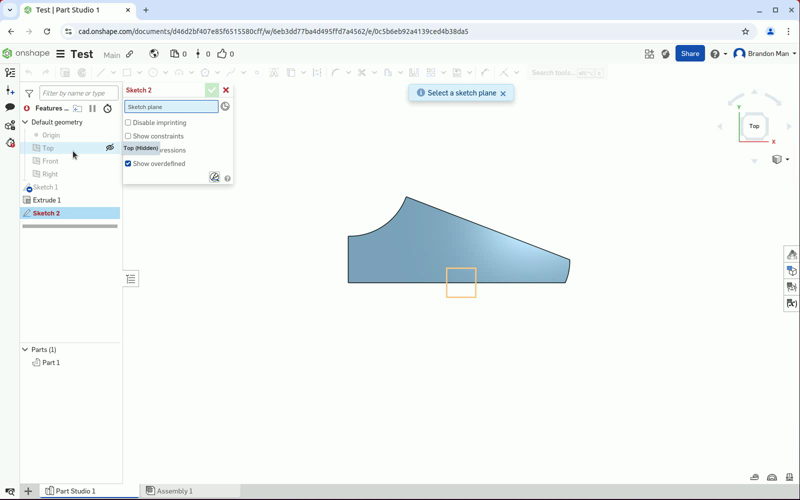
click(73, 150)
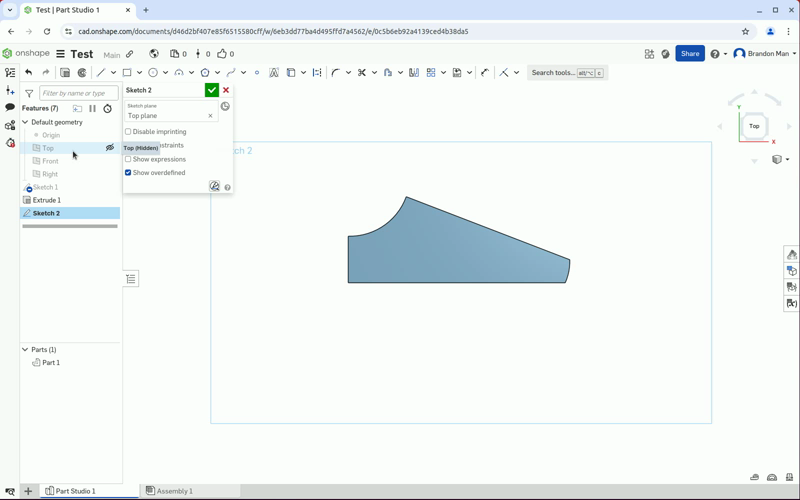
mouse_move(73, 352)
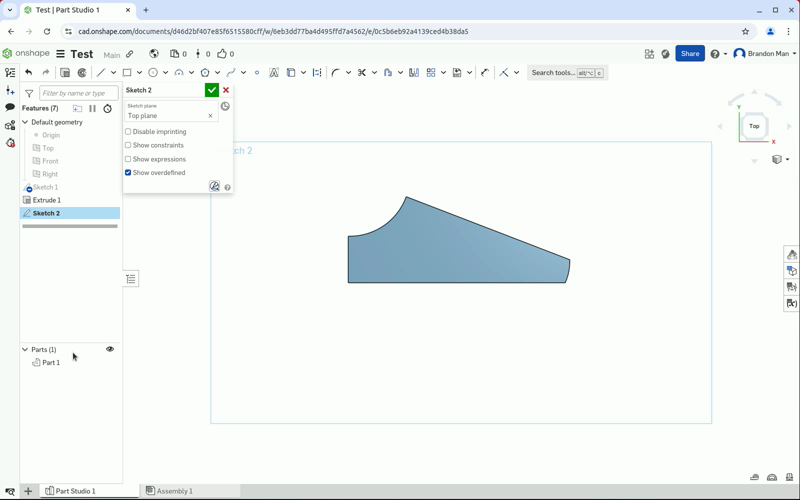
key(y)
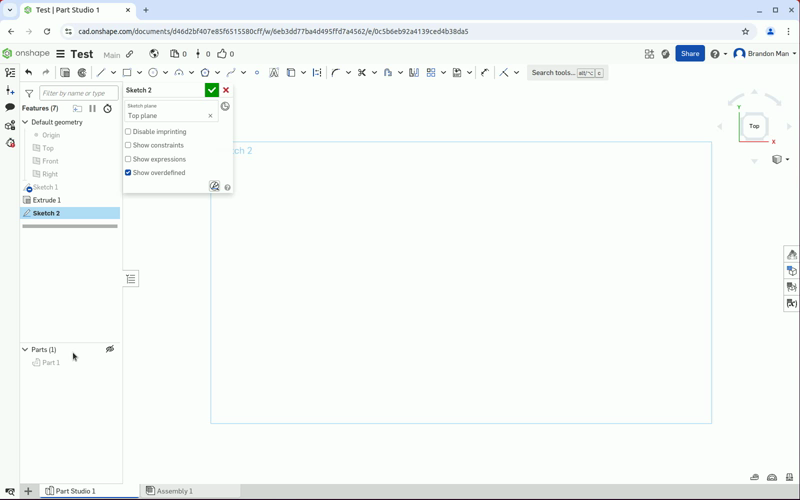
key(a)
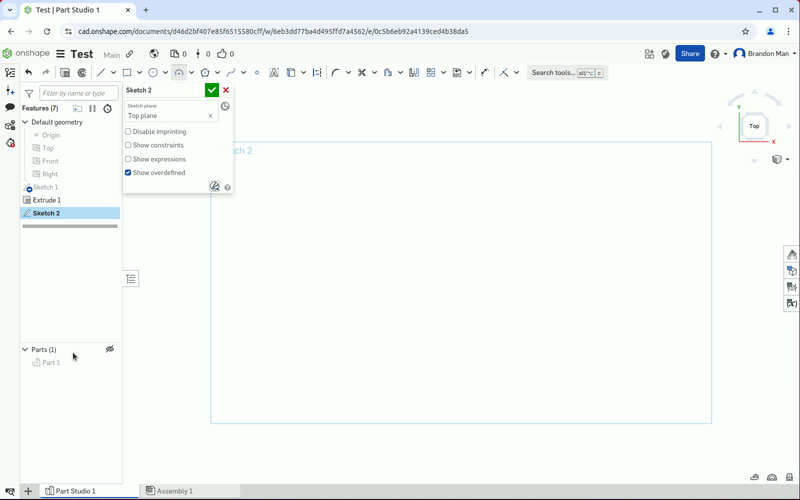
key_down(shift)
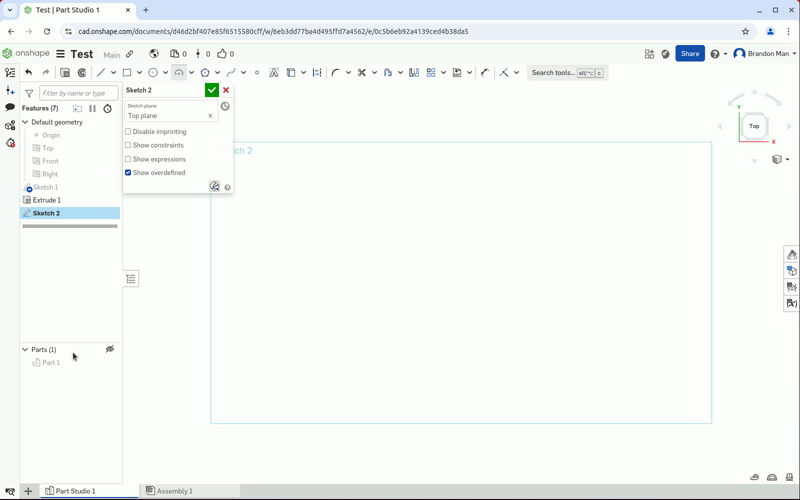
mouse_move(348, 329)
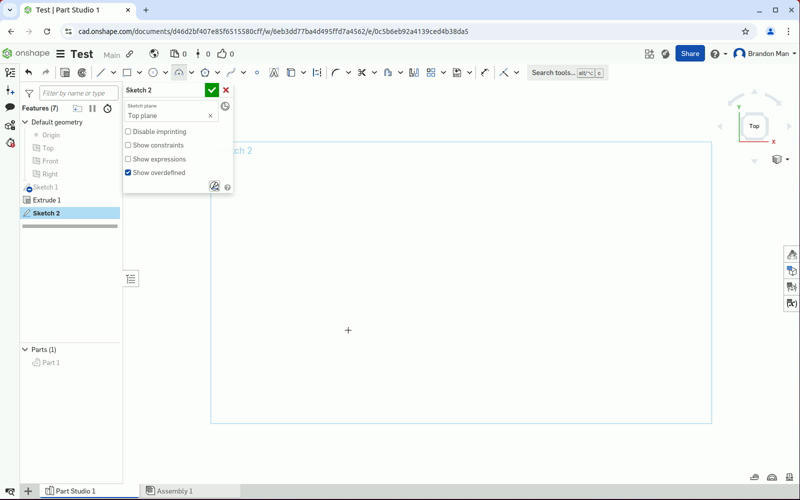
click(348, 329)
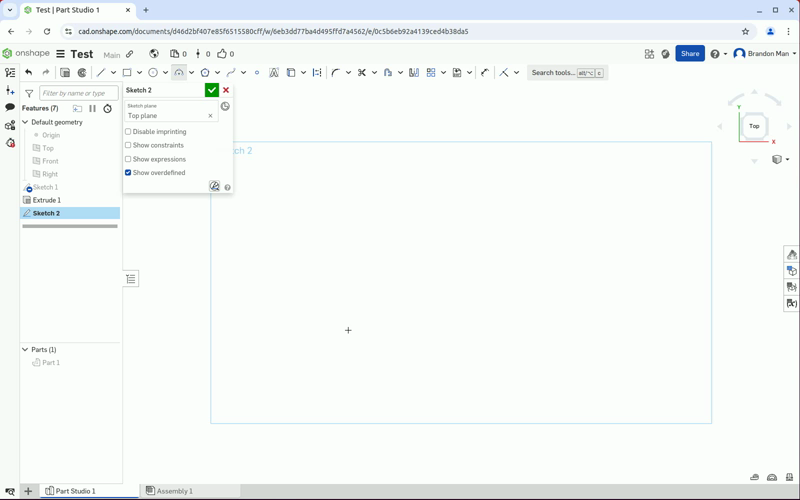
key_up(shift)
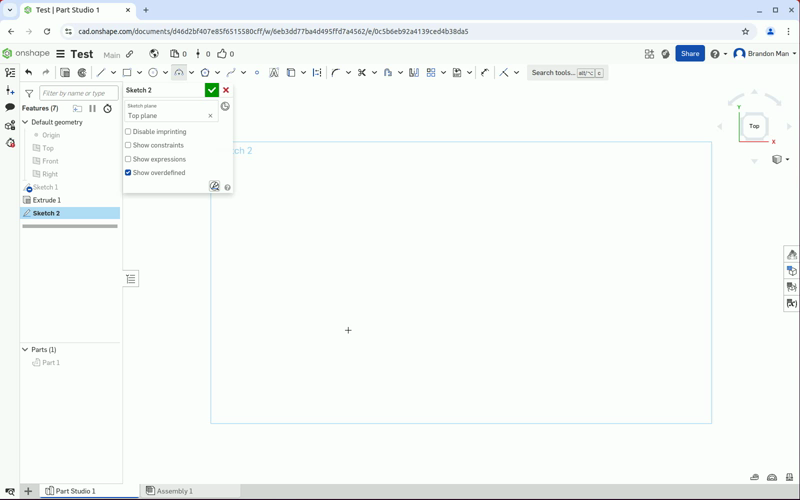
key_down(shift)
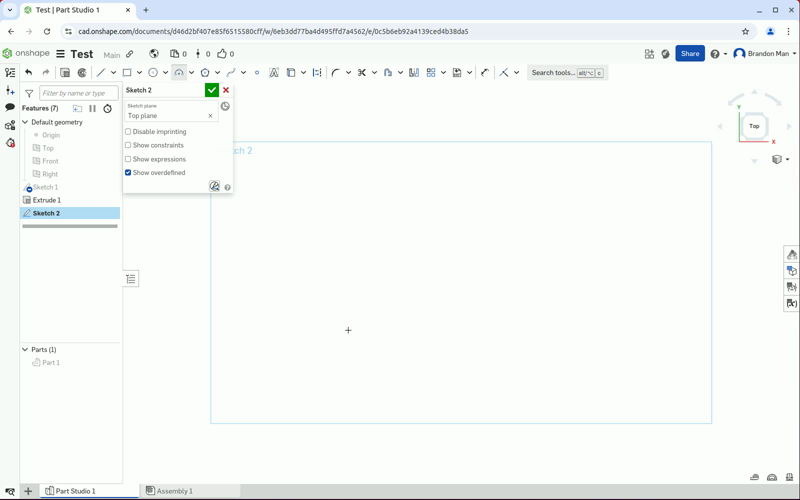
mouse_move(406, 369)
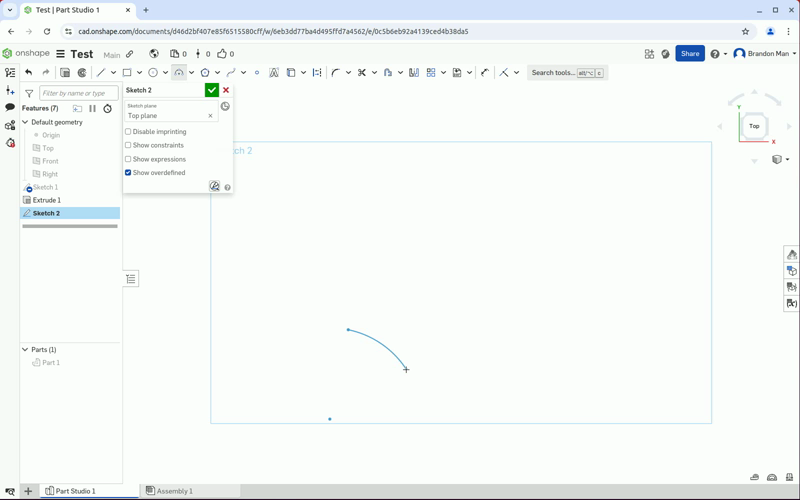
click(406, 369)
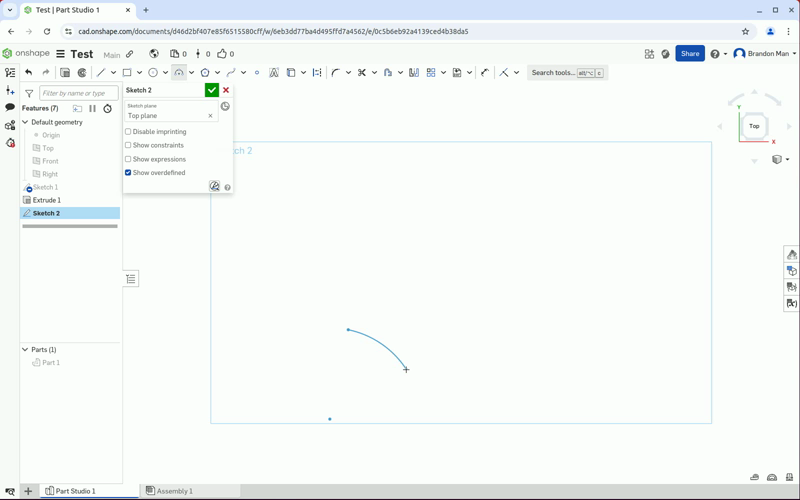
mouse_move(383, 340)
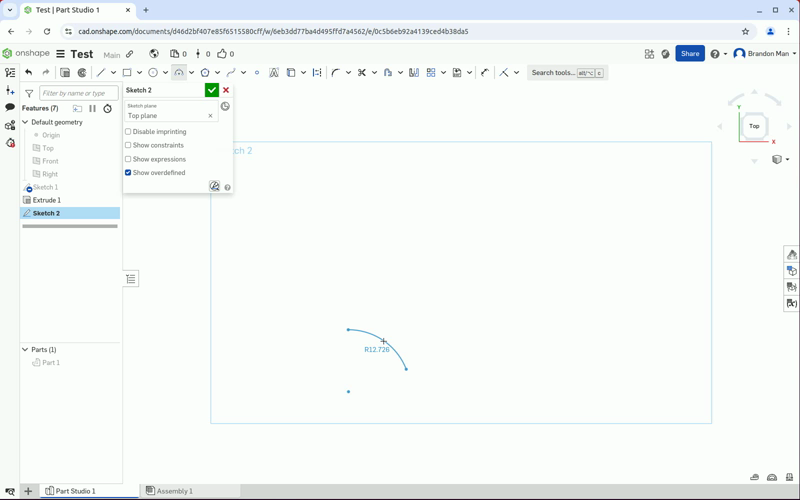
click(383, 340)
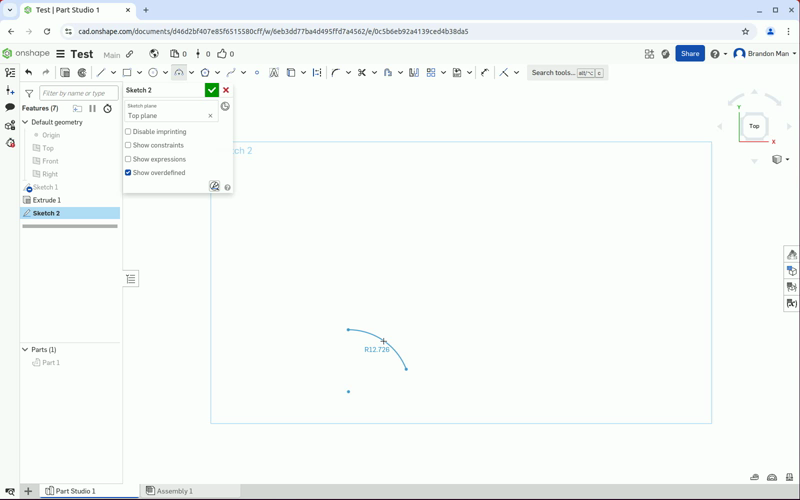
key_up(shift)
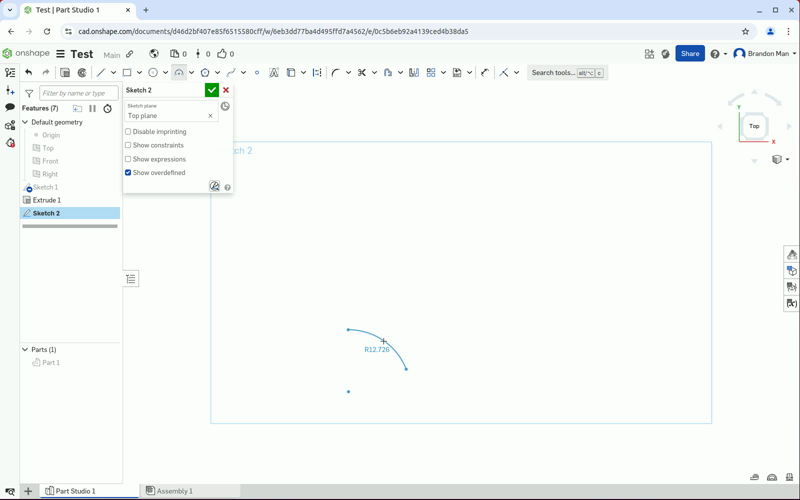
key(esc)
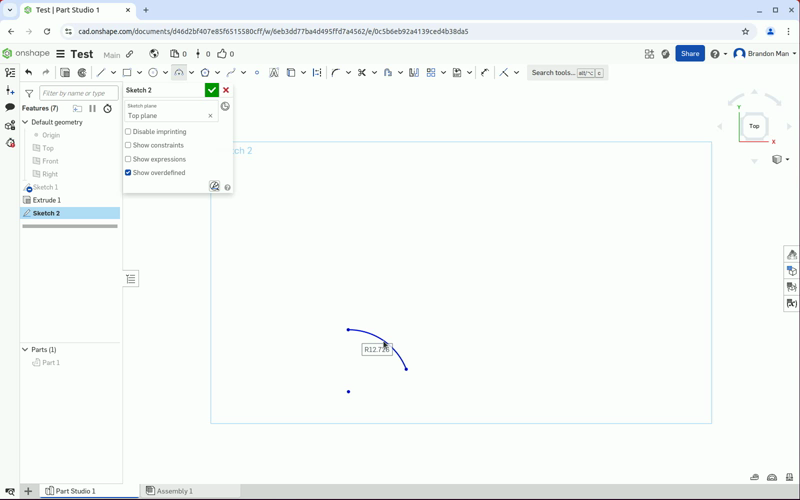
key(l)
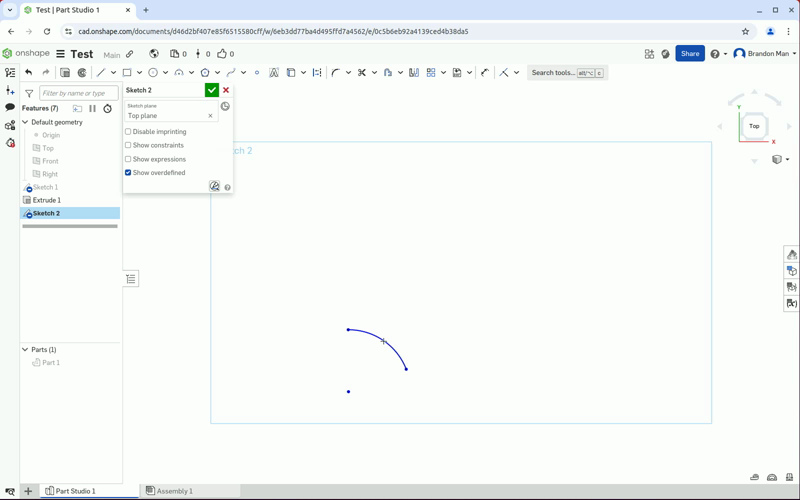
mouse_move(406, 369)
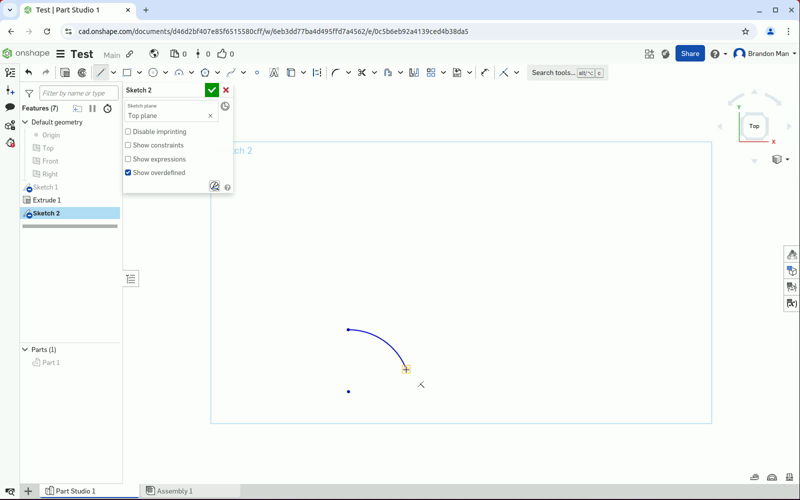
click(406, 369)
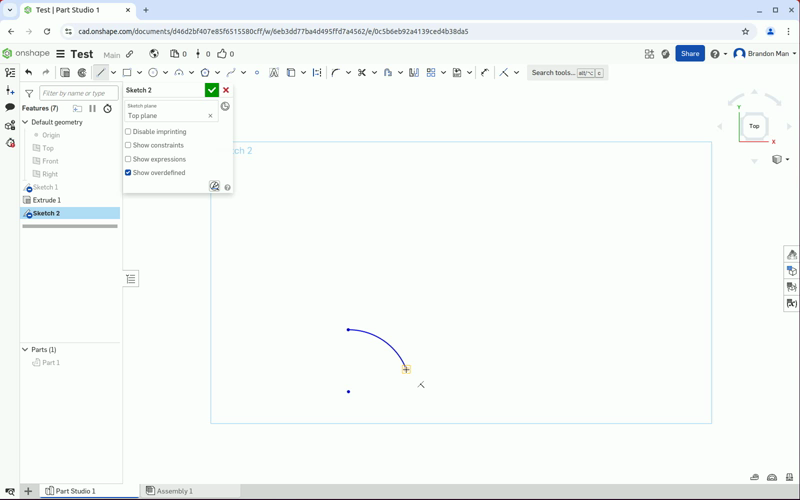
key_down(shift)
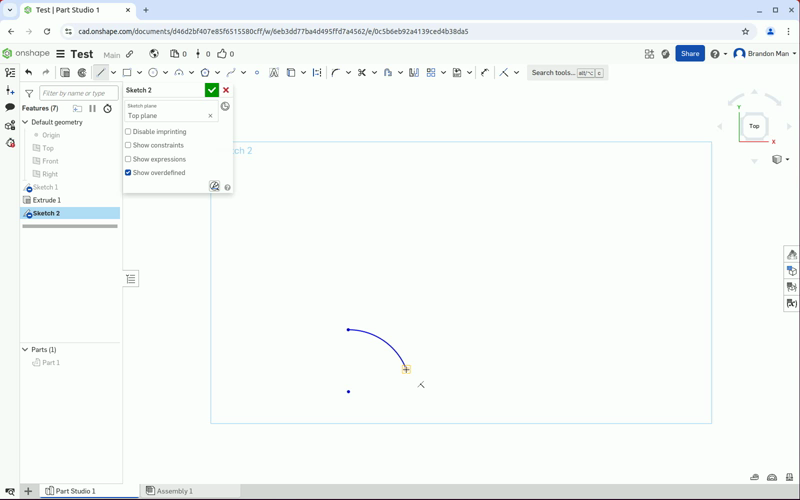
mouse_move(569, 306)
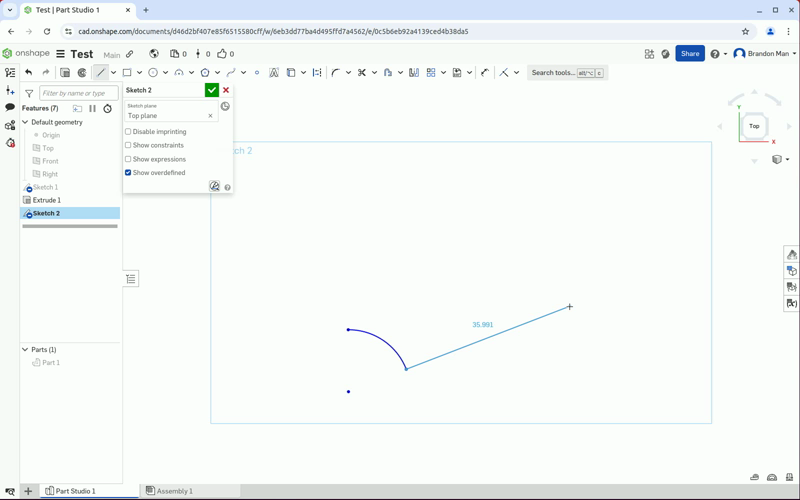
click(569, 306)
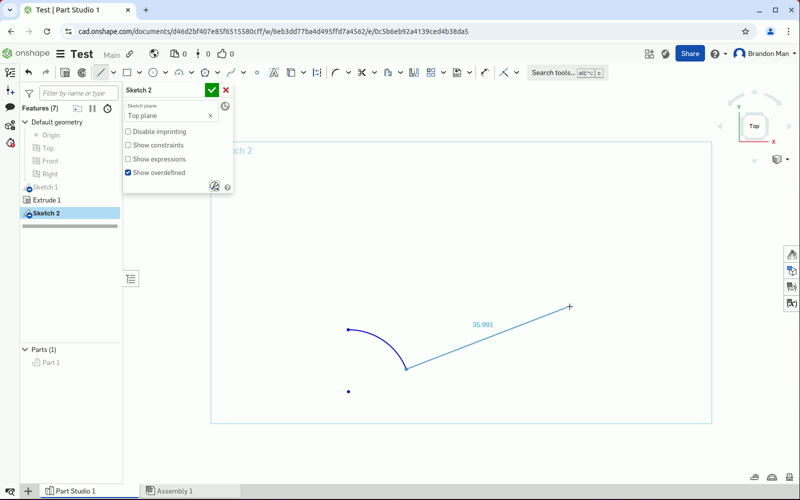
key_up(shift)
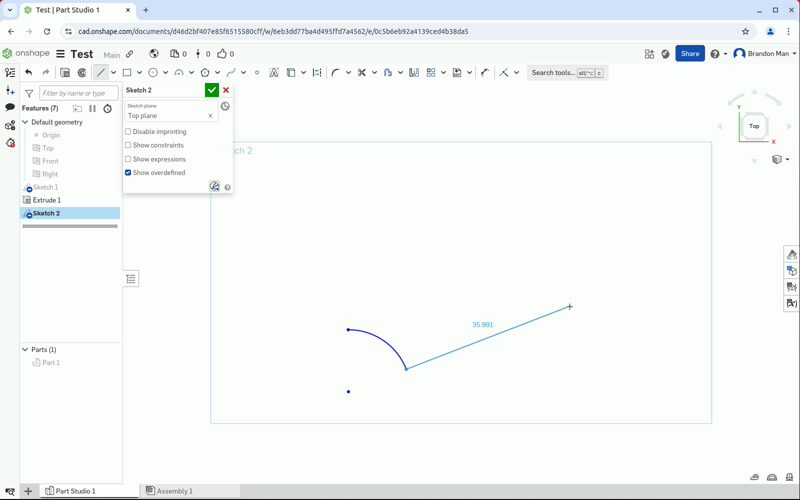
key(esc)
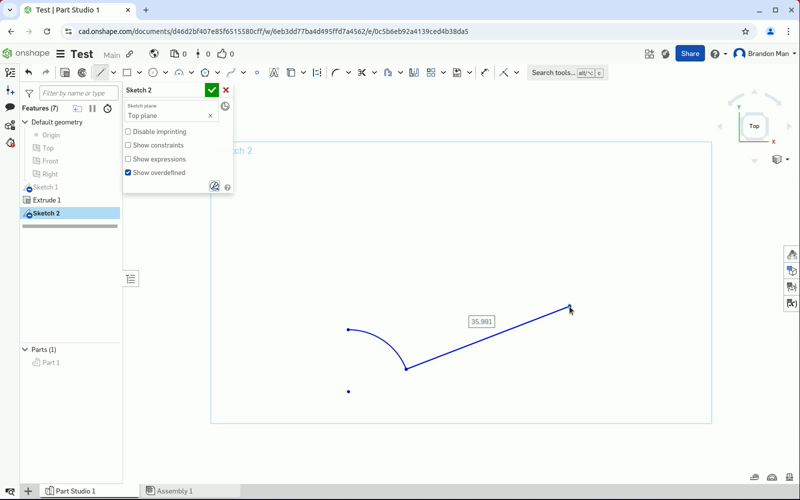
key(a)
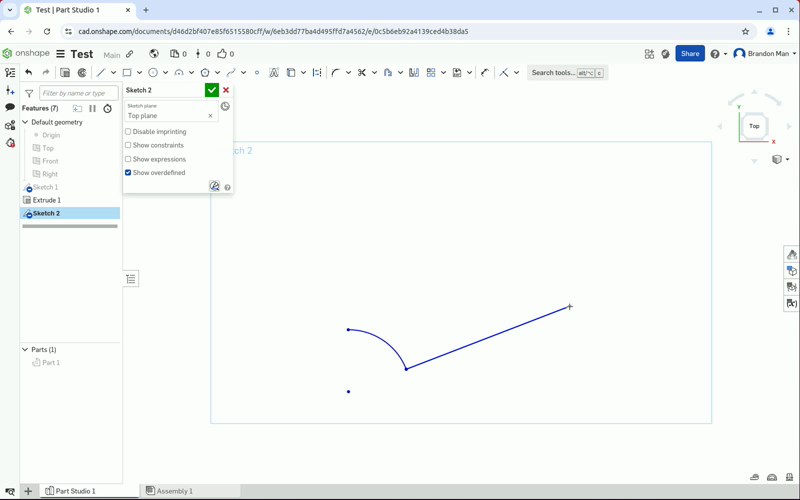
mouse_move(569, 306)
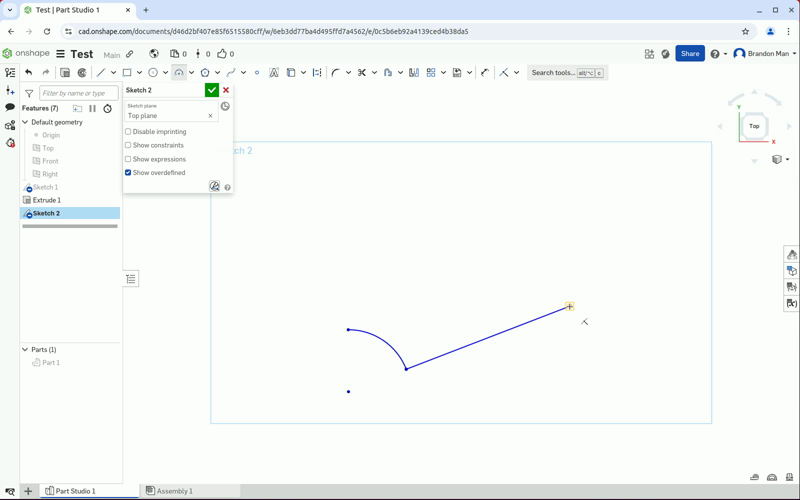
click(569, 306)
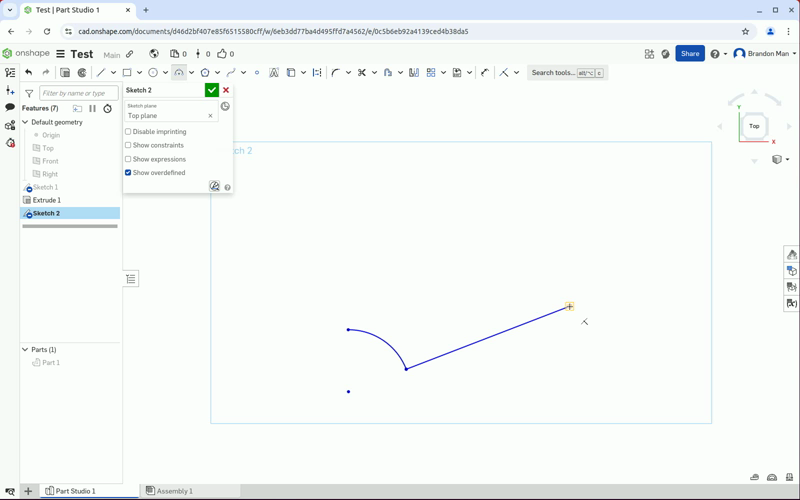
key_down(shift)
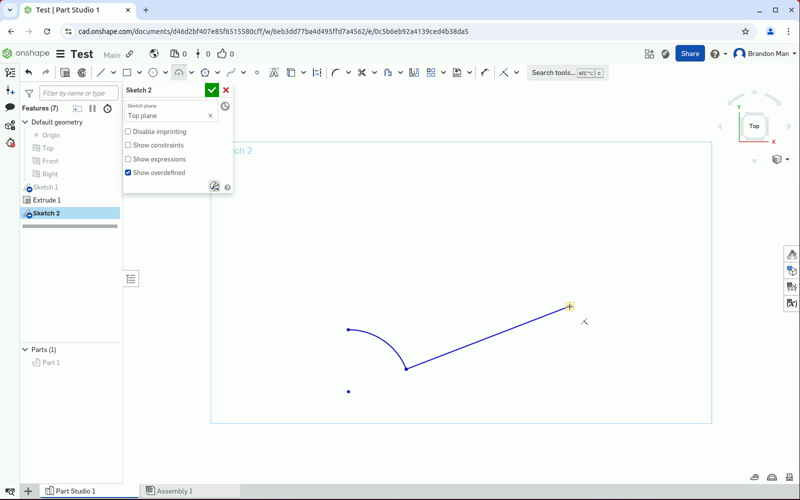
mouse_move(565, 283)
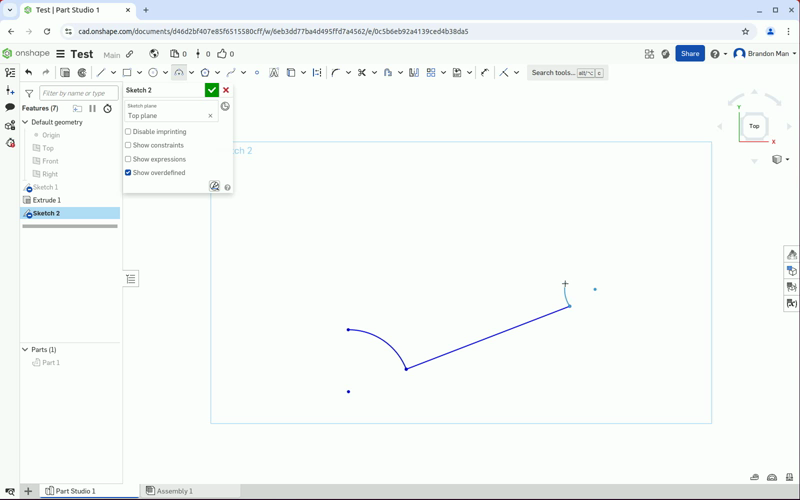
click(565, 283)
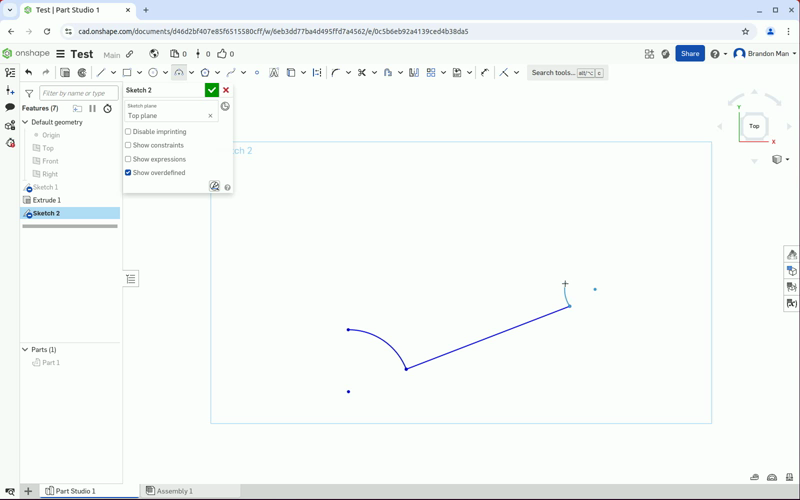
mouse_move(568, 294)
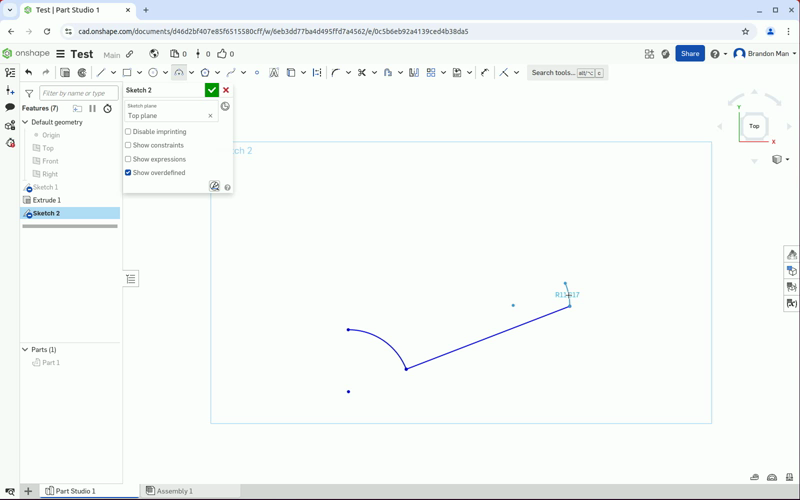
click(568, 294)
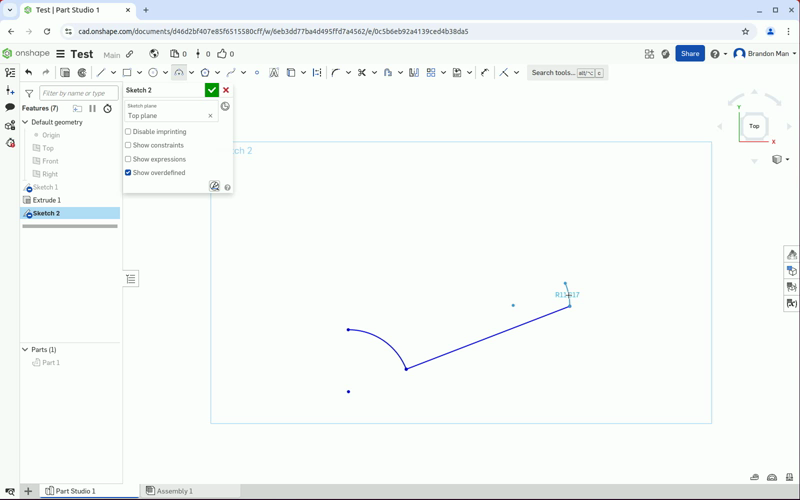
key_up(shift)
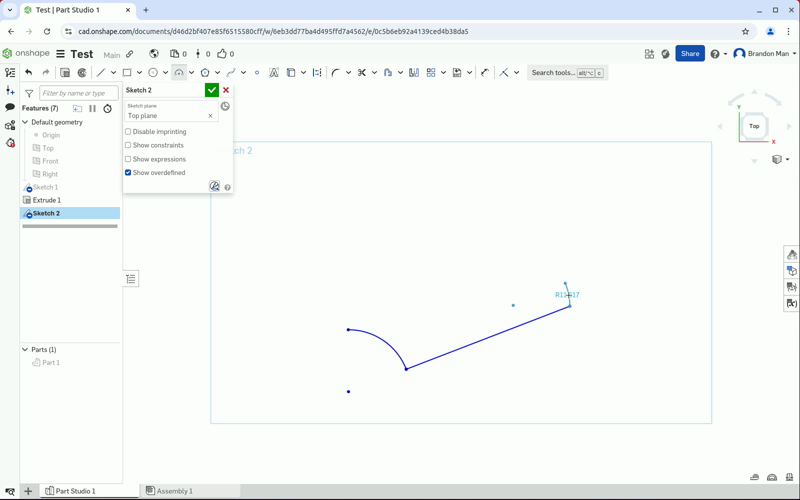
key(esc)
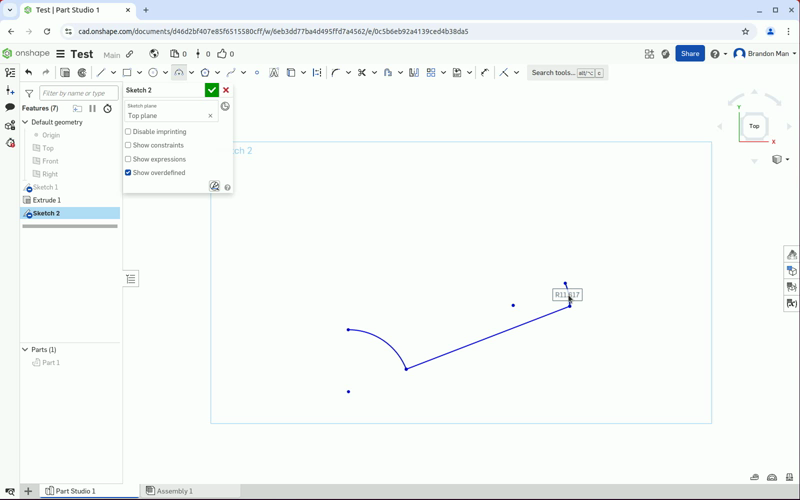
key(l)
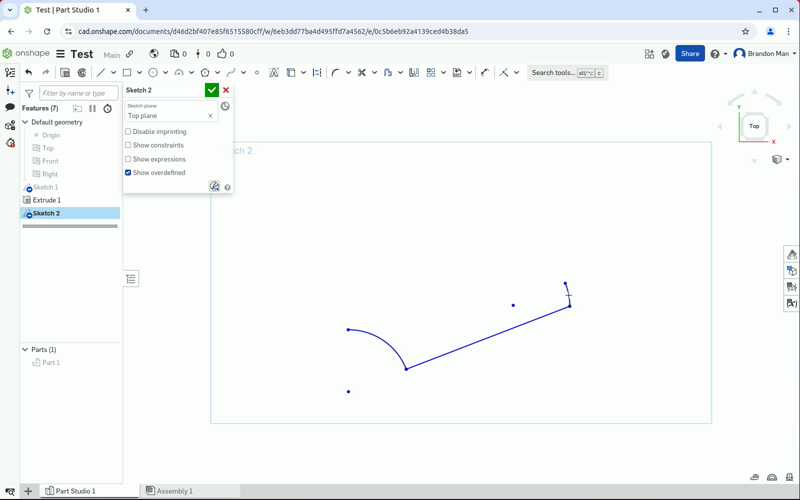
mouse_move(565, 283)
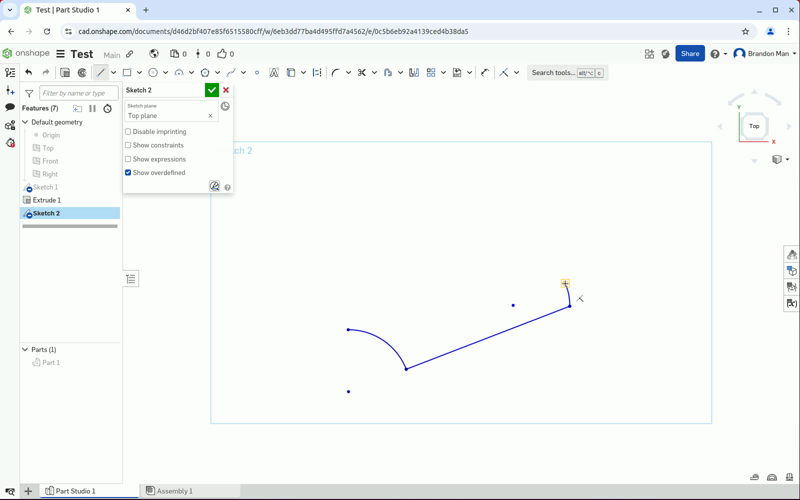
click(565, 283)
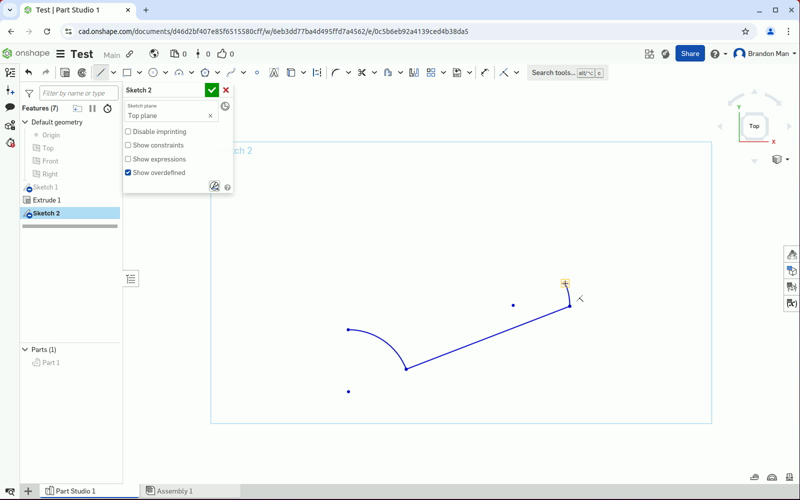
key_down(shift)
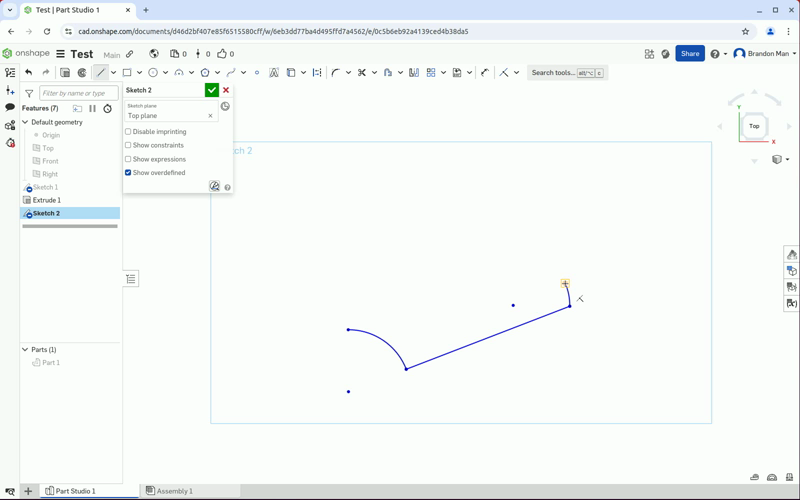
mouse_move(348, 283)
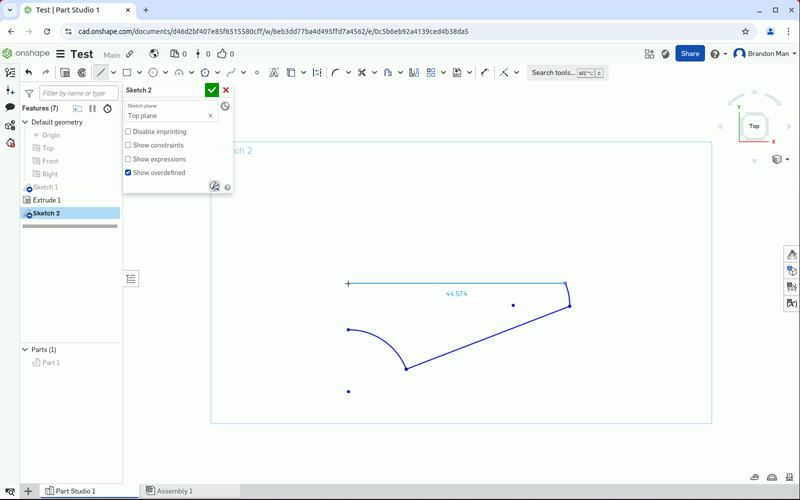
click(348, 283)
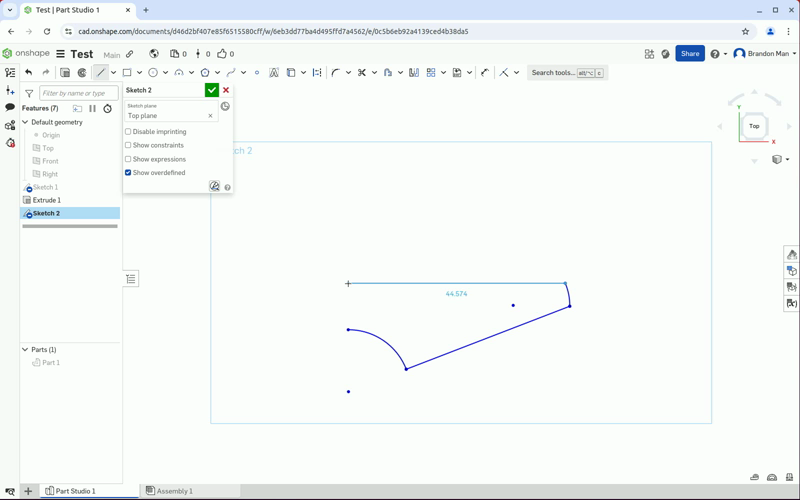
key_up(shift)
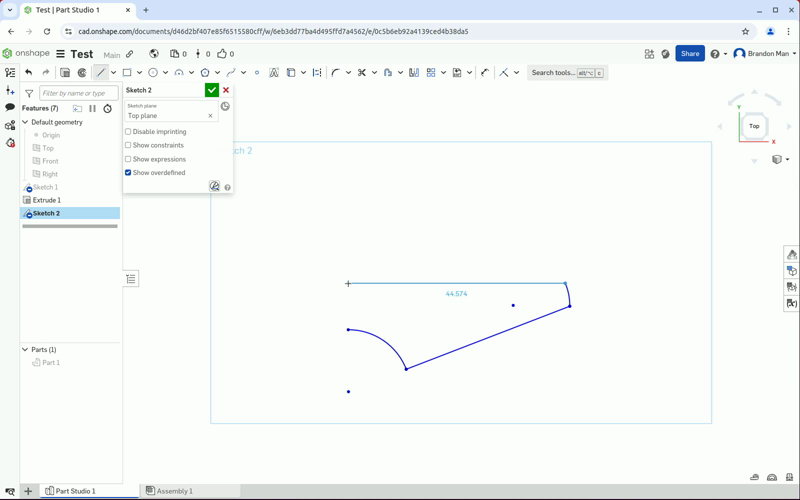
mouse_move(378, 283)
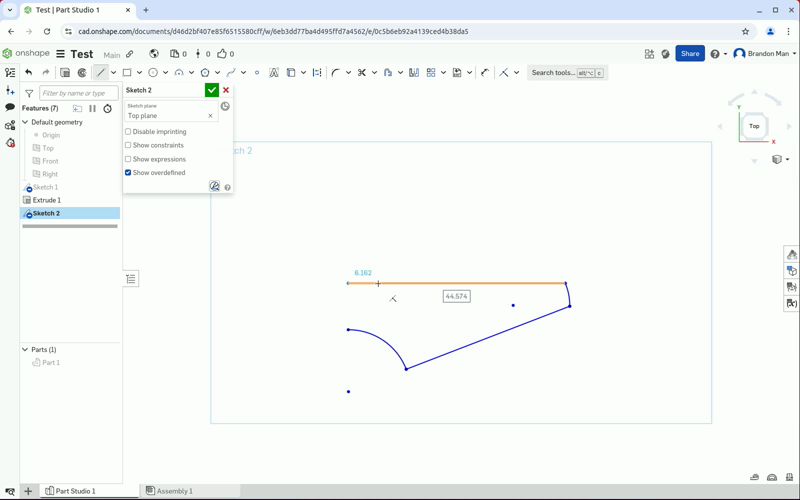
key_down(shift)
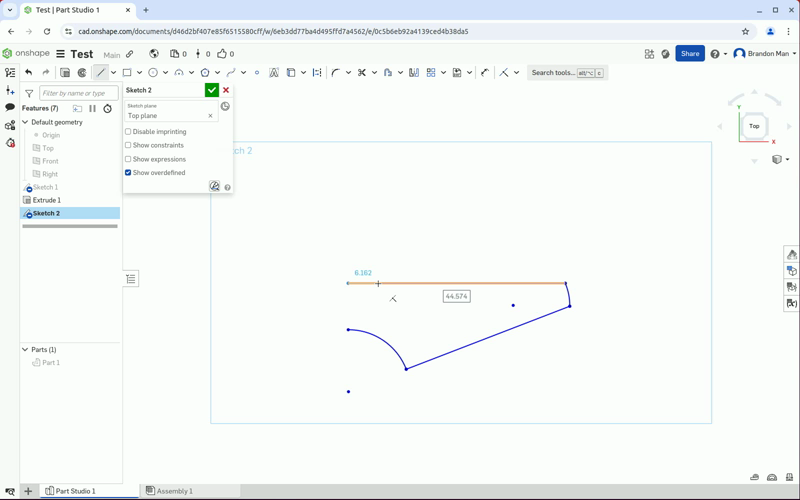
mouse_move(348, 329)
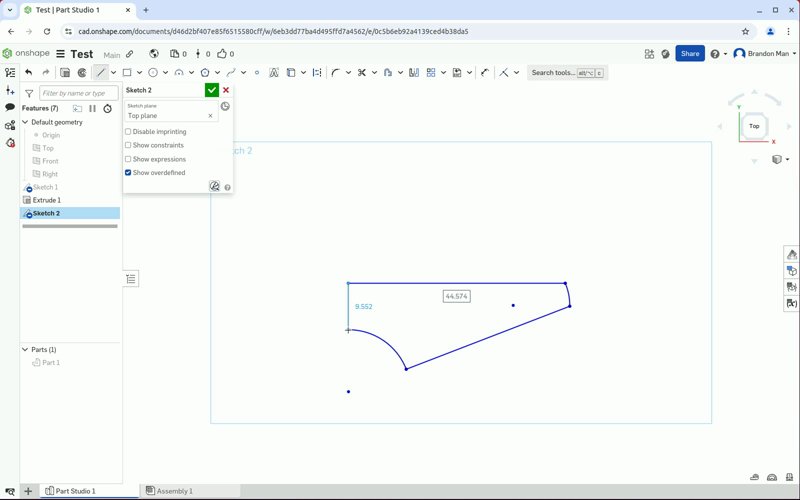
key_up(shift)
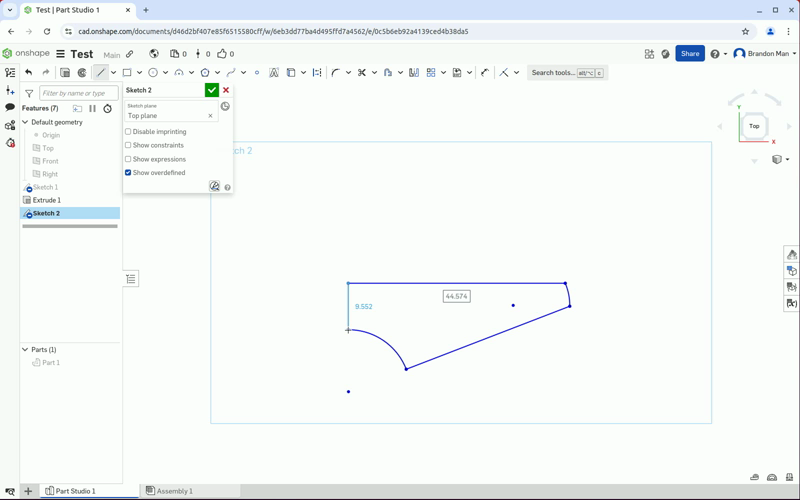
click(348, 329)
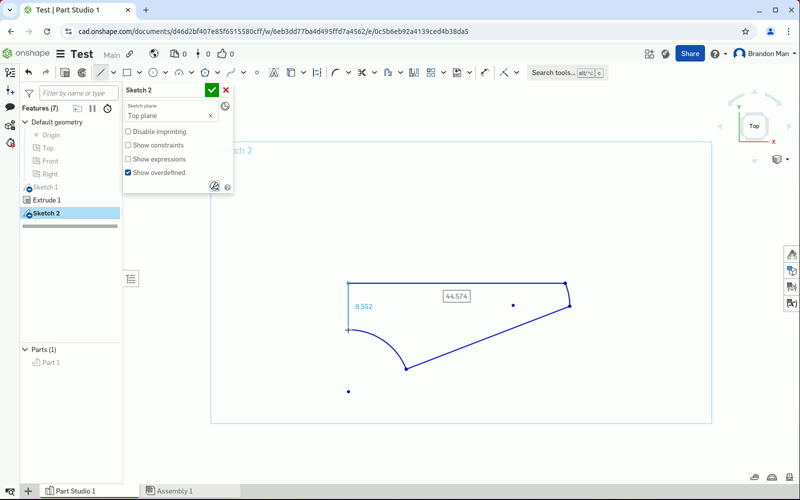
key(esc)
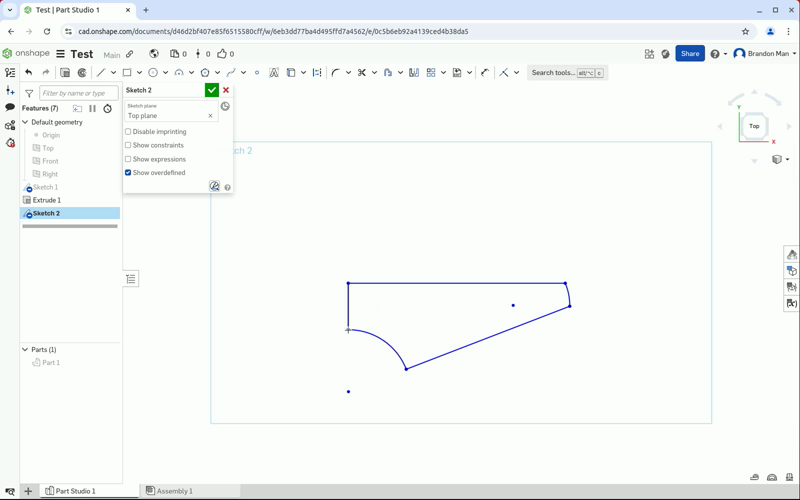
mouse_move(440, 303)
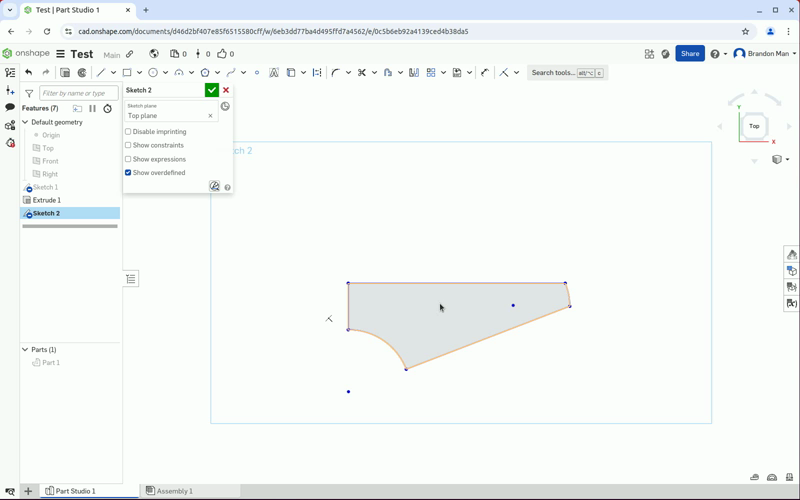
click(440, 303)
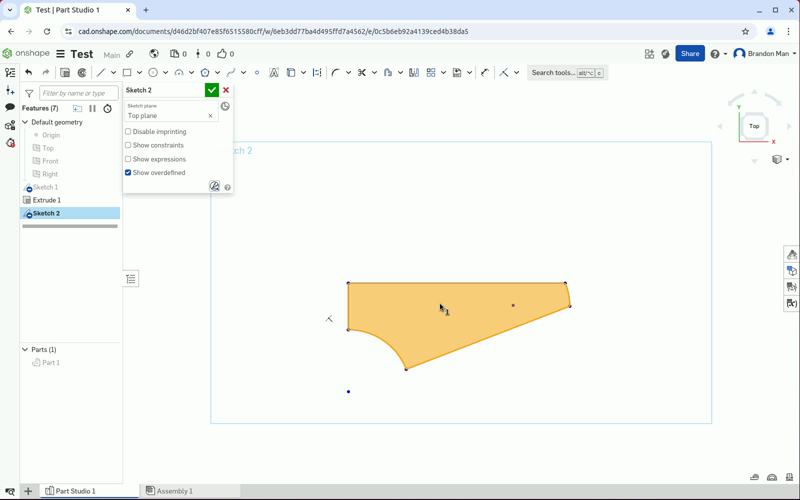
mouse_move(73, 352)
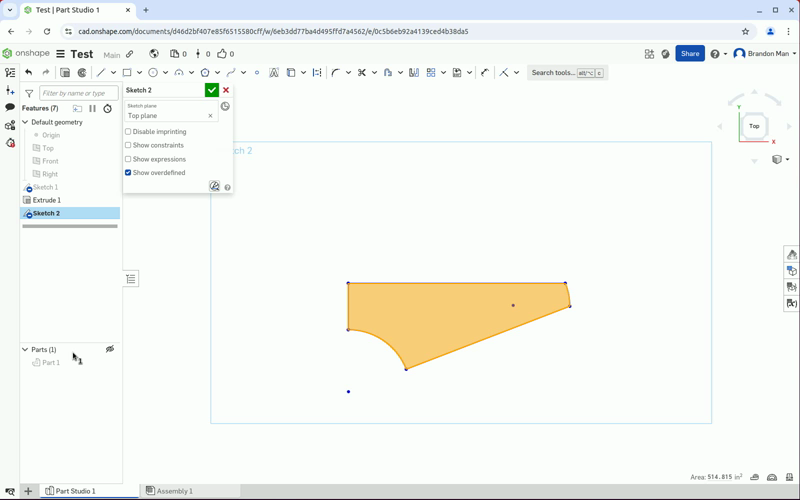
key(shift+y)
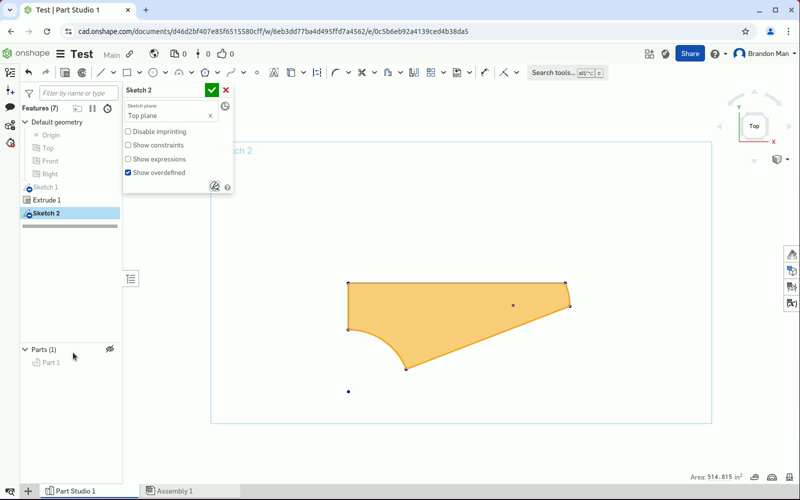
key(shift+e)
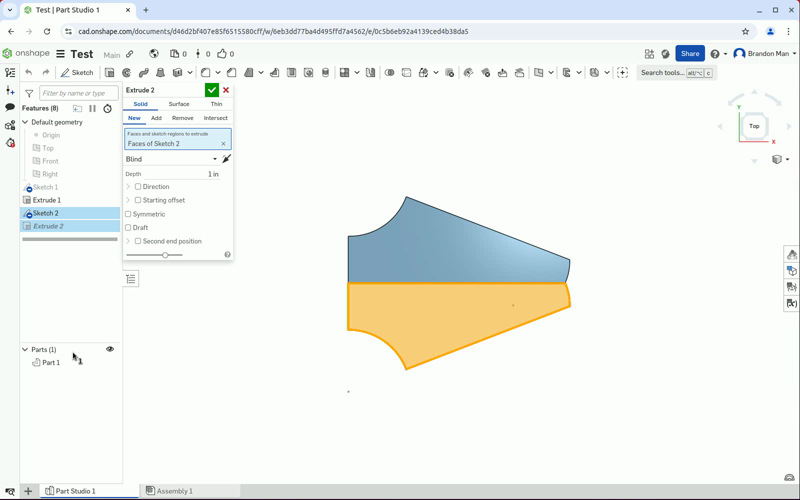
mouse_move(143, 106)
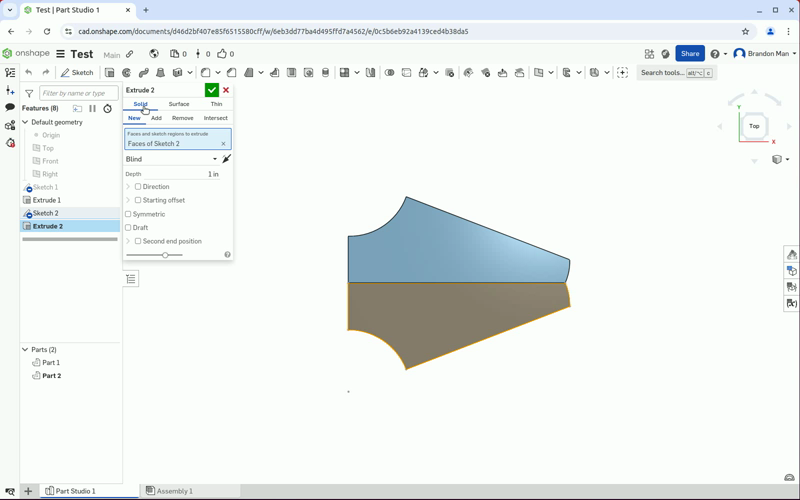
click(143, 106)
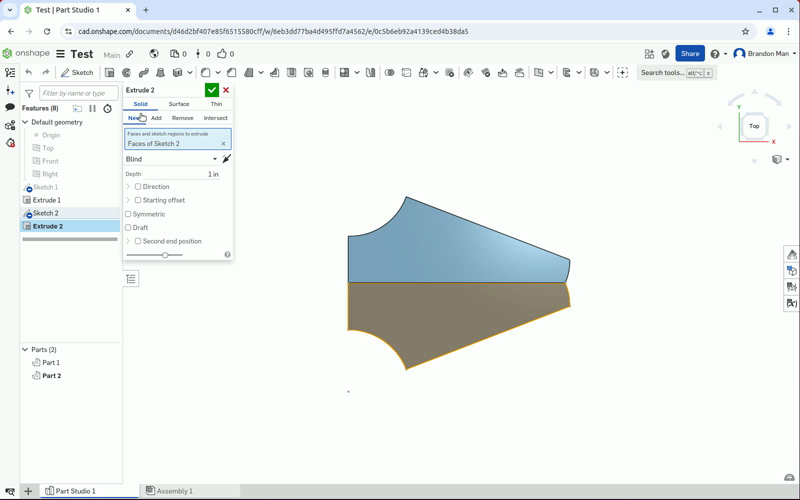
mouse_move(137, 120)
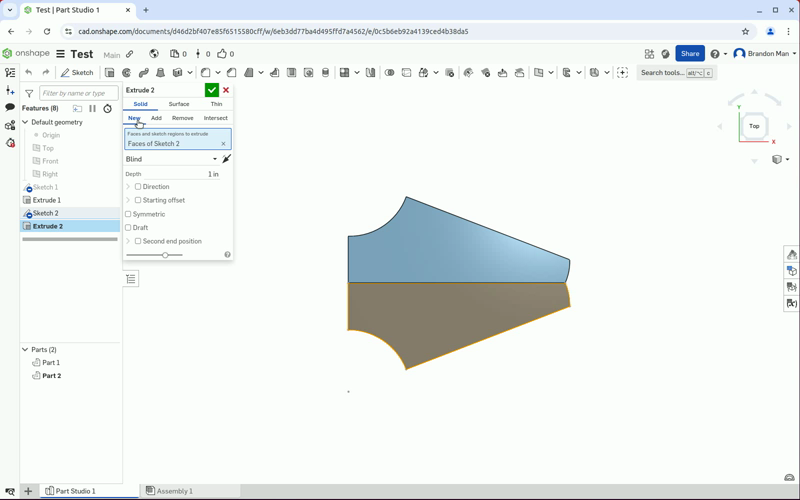
click(137, 120)
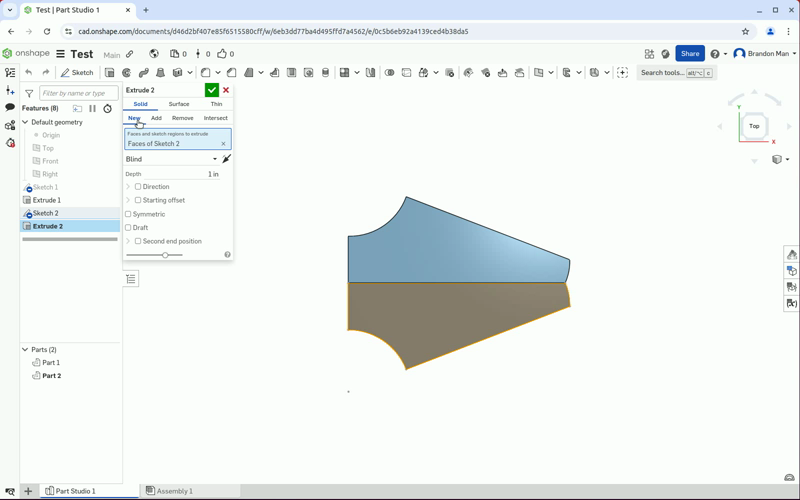
key(tab, 4)
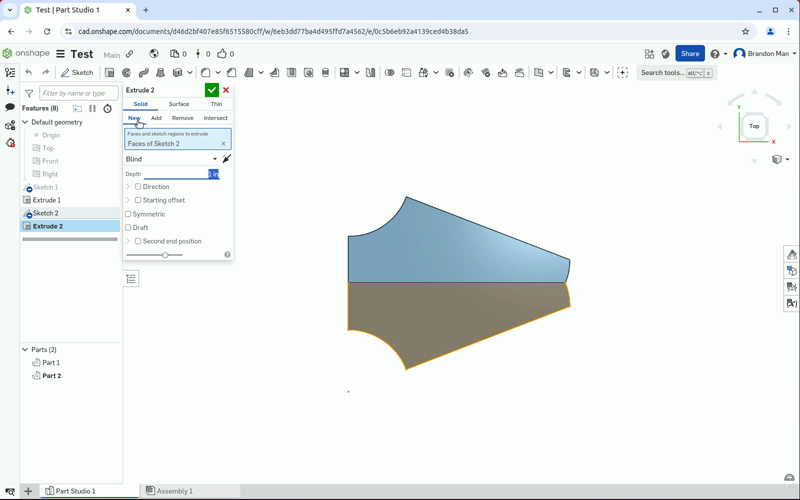
text(6.499)
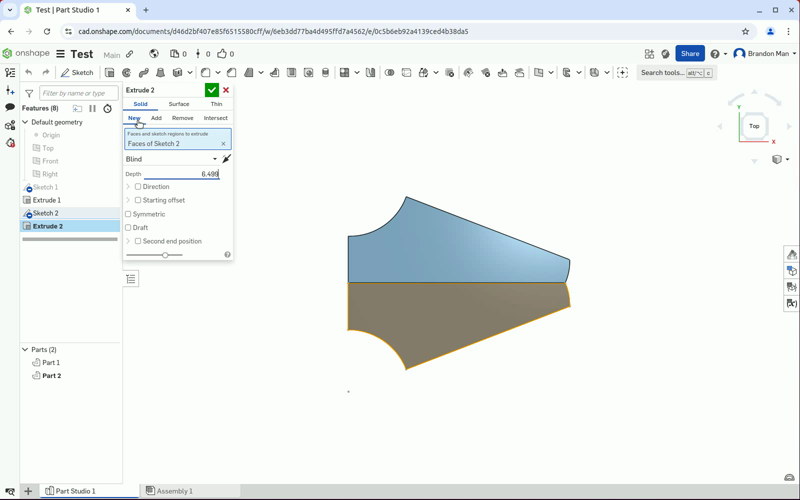
key(enter)
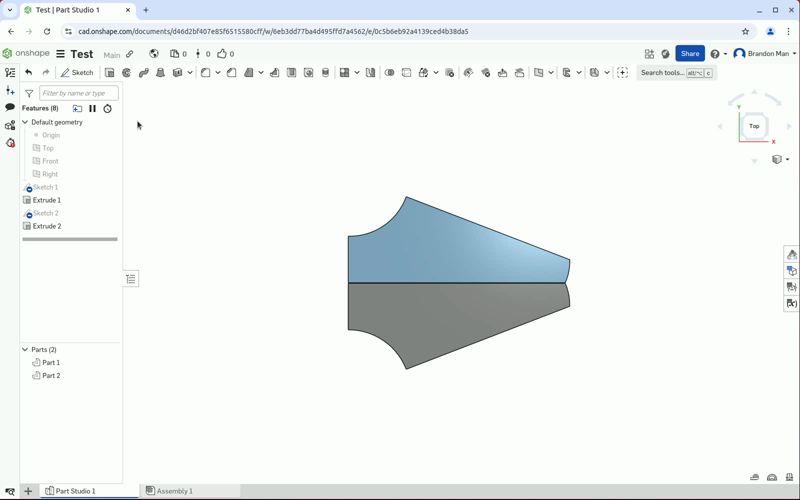
key(shift+h)
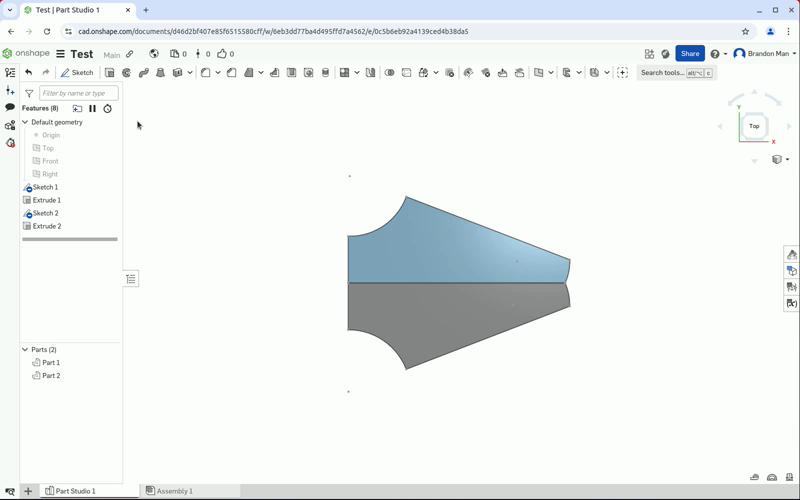
key(shift+h)
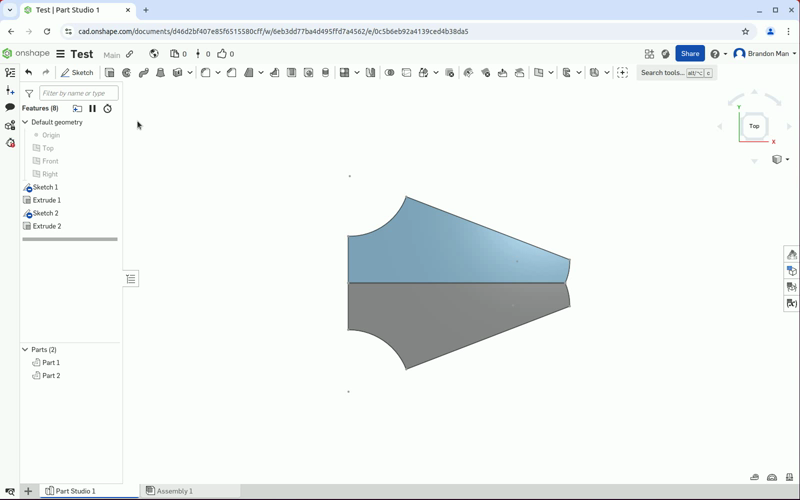
key(shift+7)
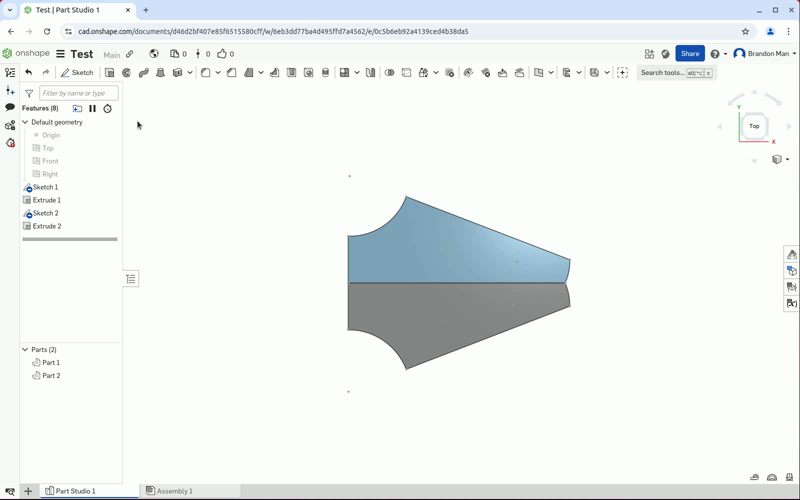
key(up, 3)
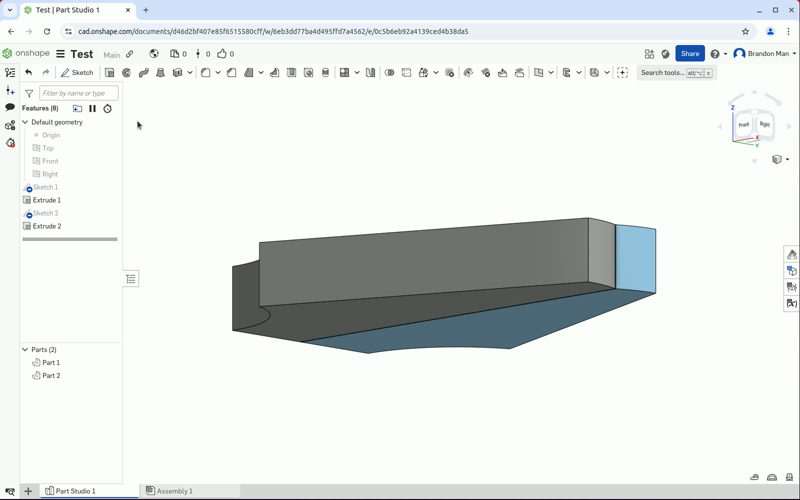
key(left, 3)
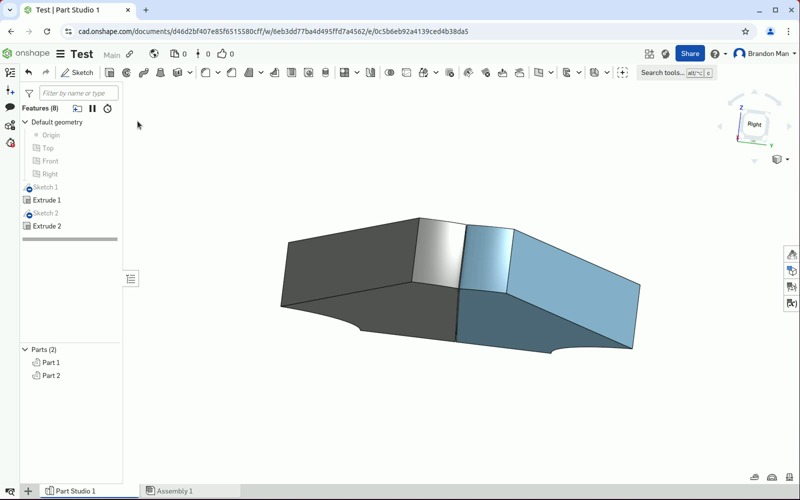
key(right, 3)
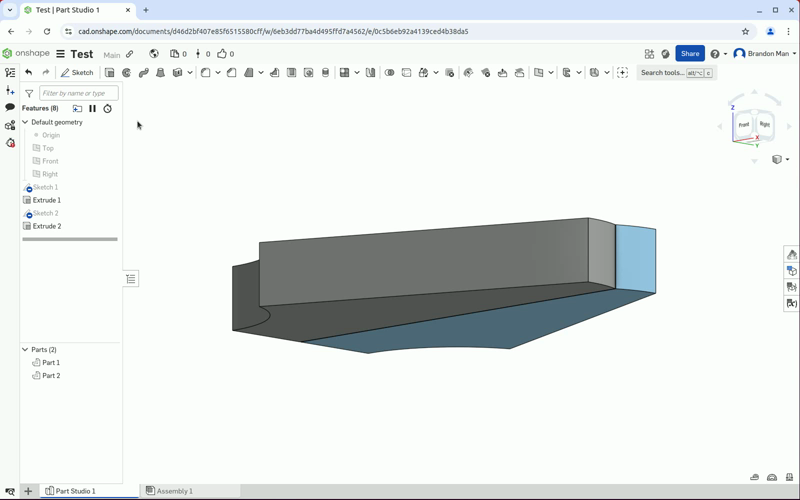
key(down, 3)
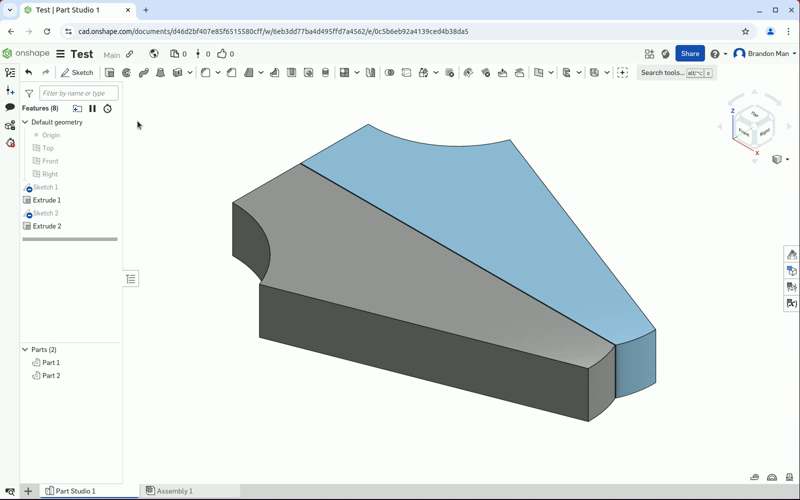
mouse_move(73, 189)
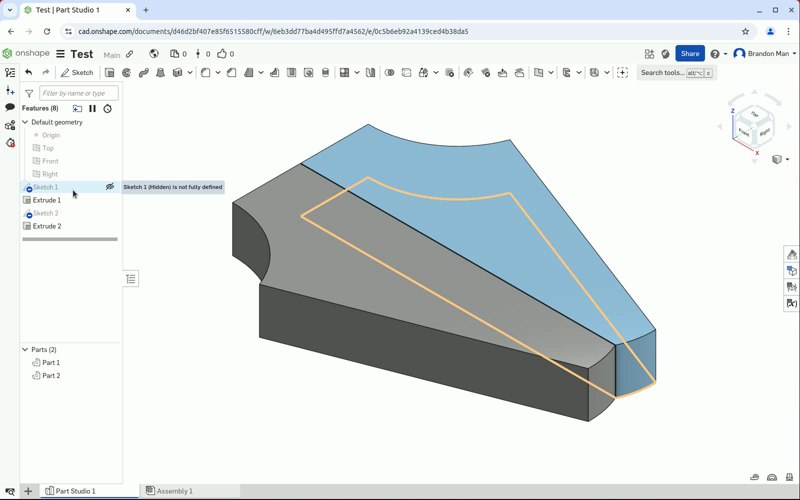
click(73, 189)